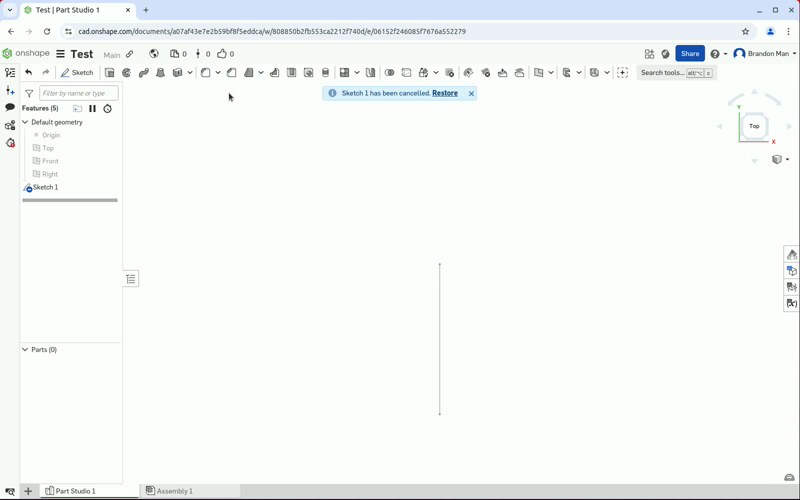
key(shift+h)
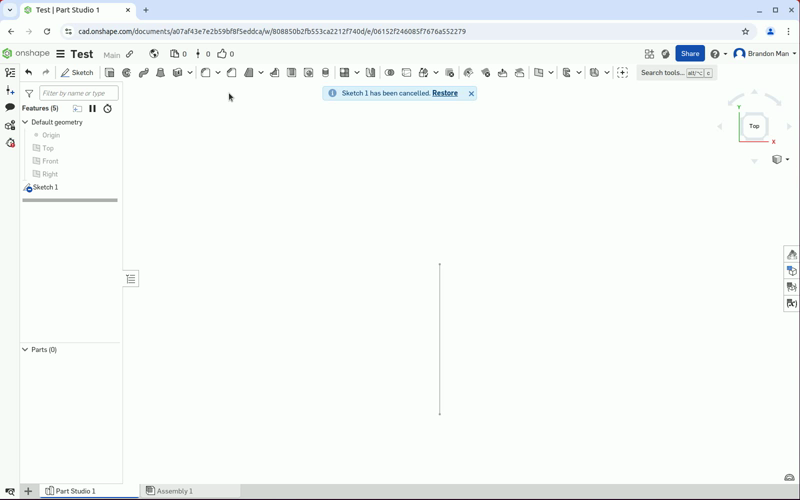
key(shift+s)
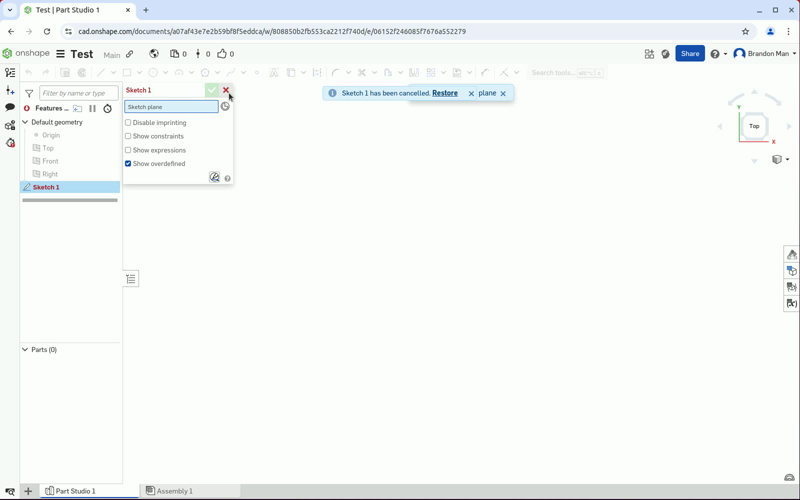
mouse_move(73, 150)
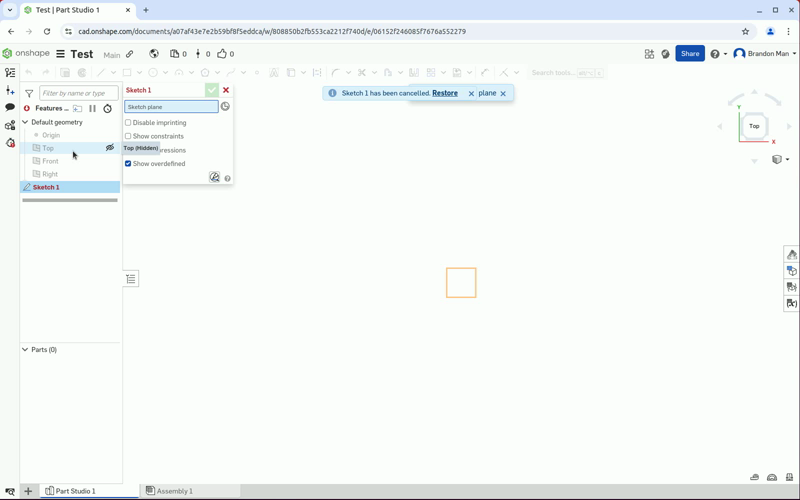
click(73, 150)
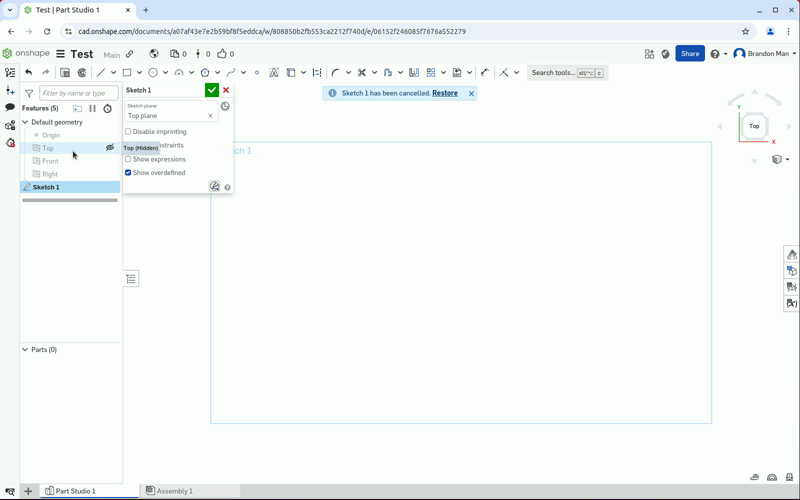
mouse_move(73, 352)
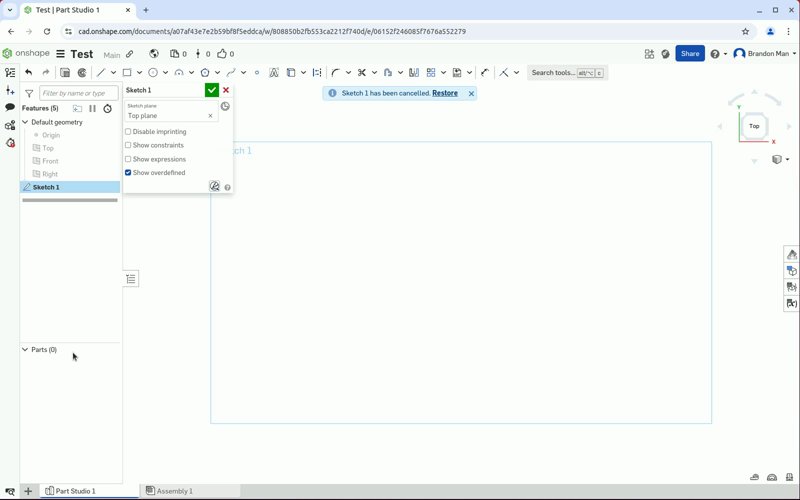
key(y)
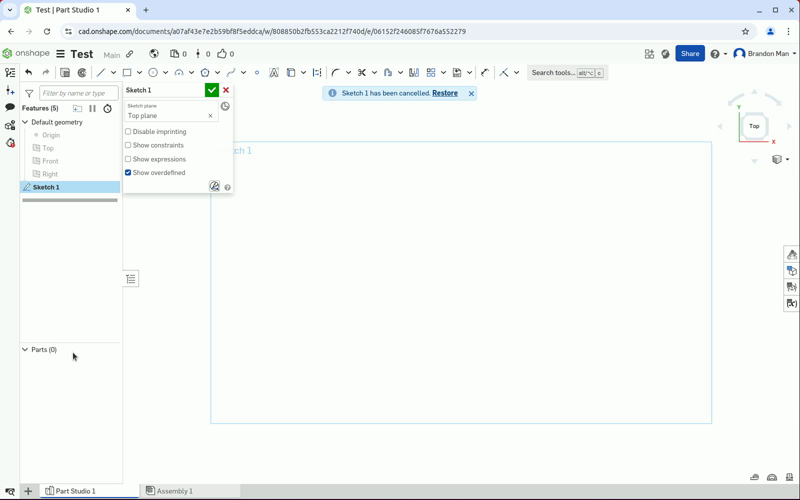
key(l)
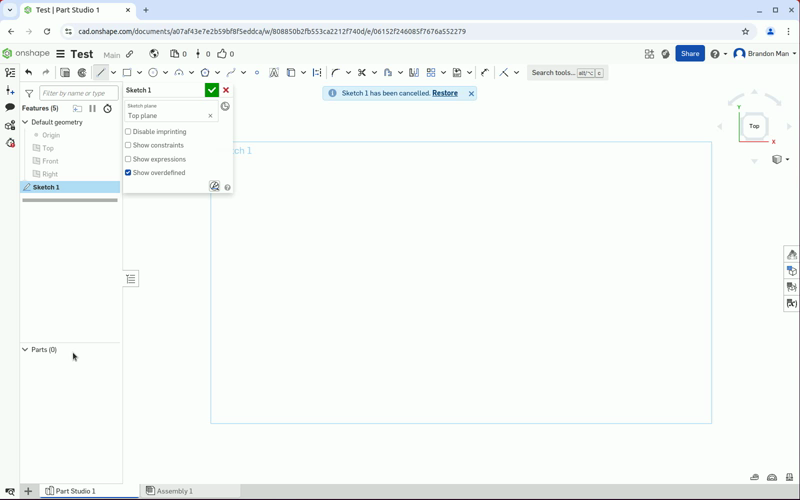
key_down(shift)
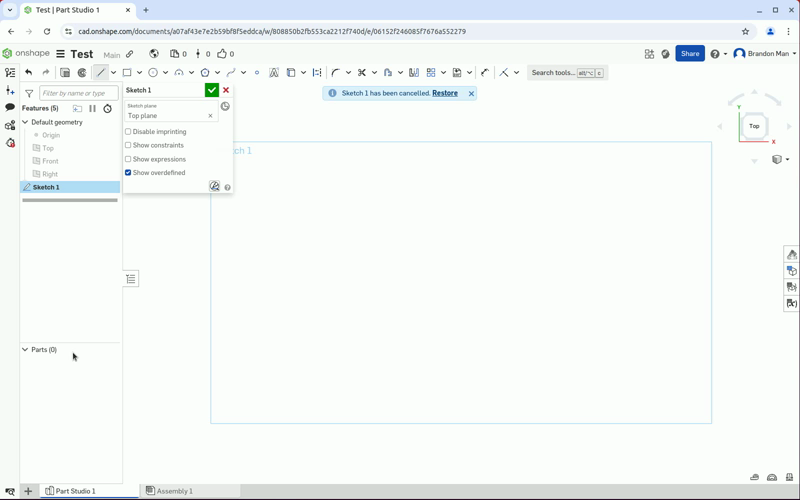
mouse_move(404, 339)
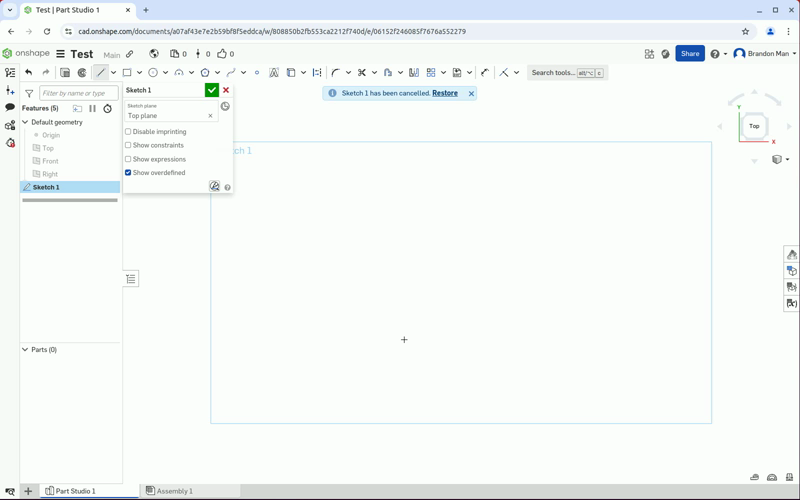
click(404, 339)
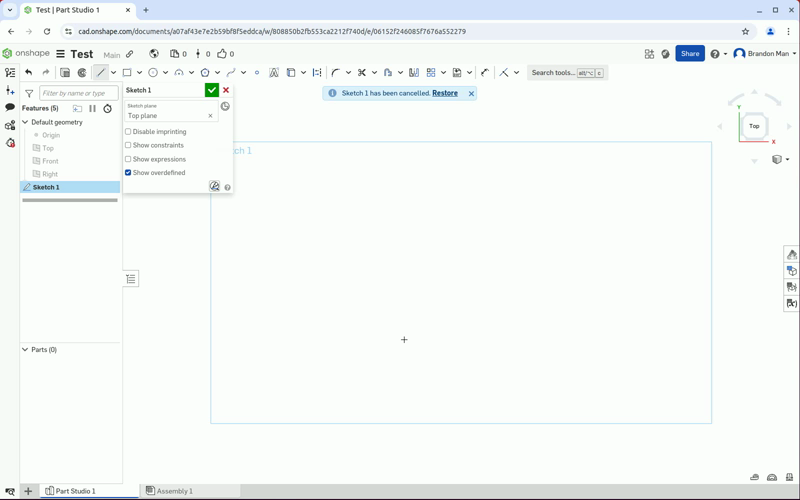
key_up(shift)
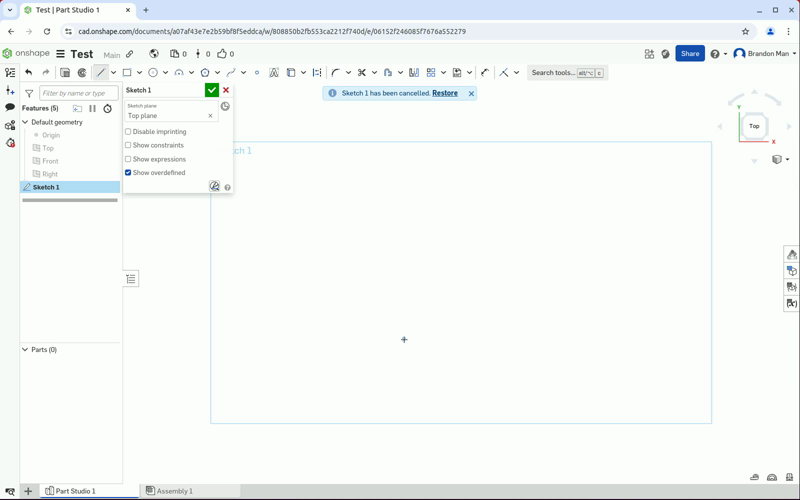
key_down(shift)
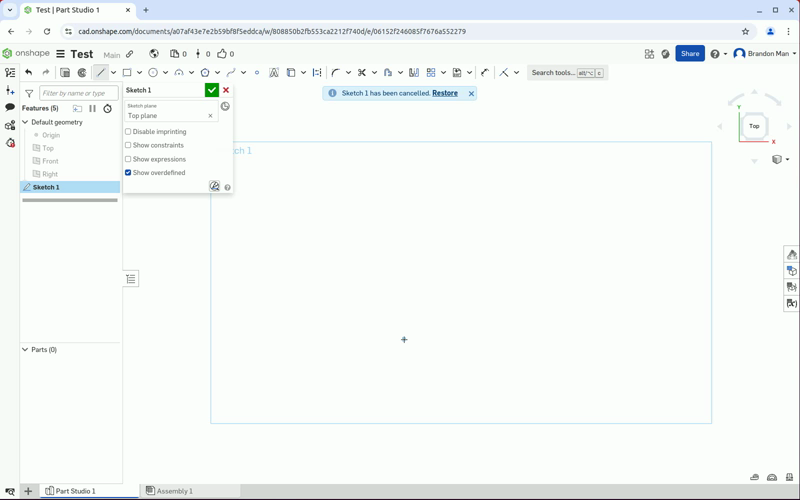
mouse_move(516, 339)
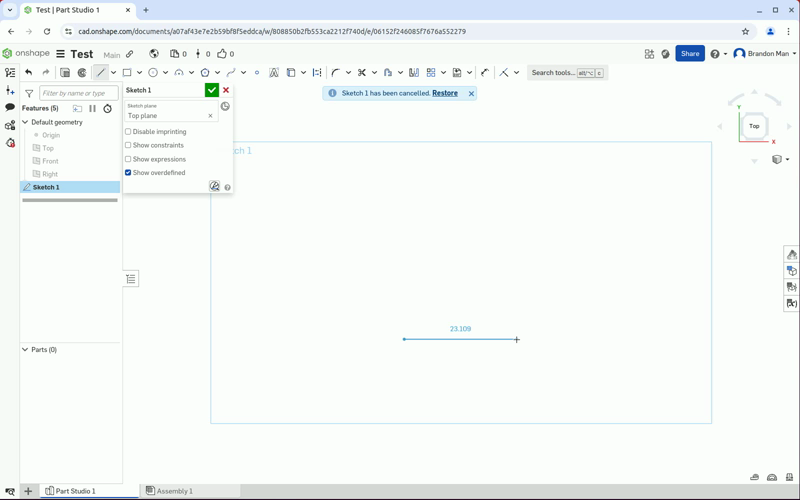
click(516, 339)
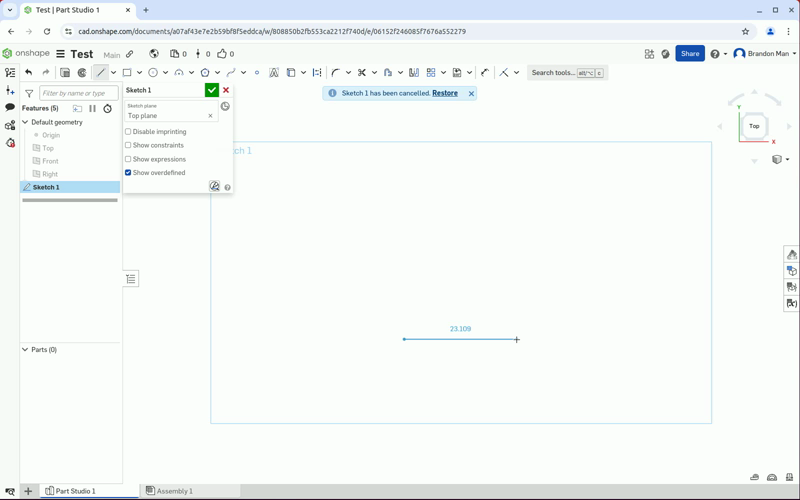
key_up(shift)
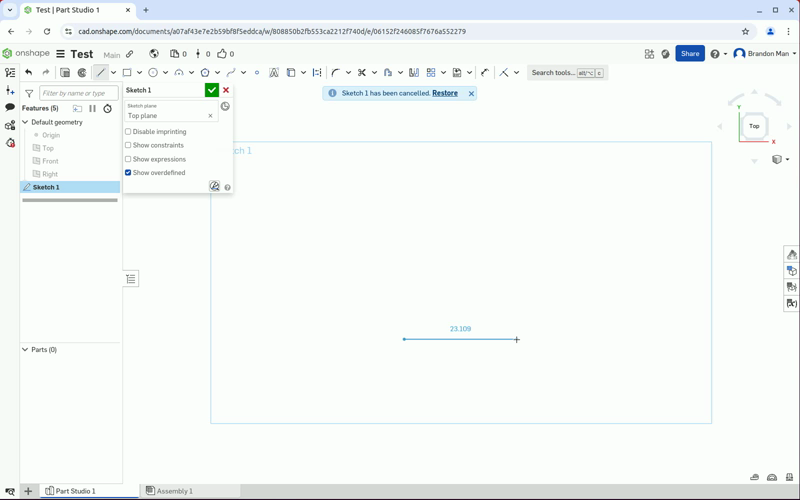
key_down(shift)
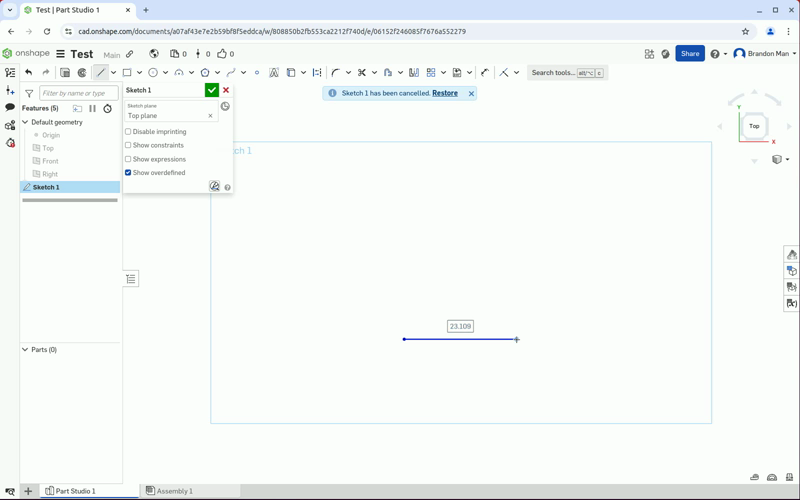
mouse_move(516, 226)
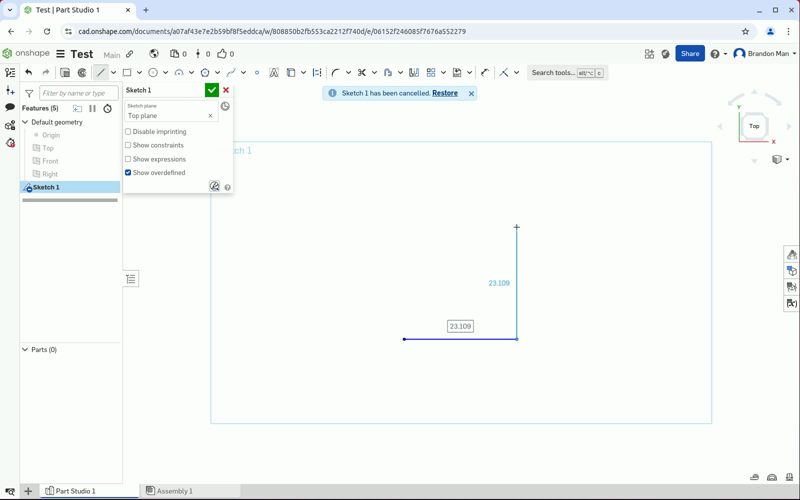
click(516, 226)
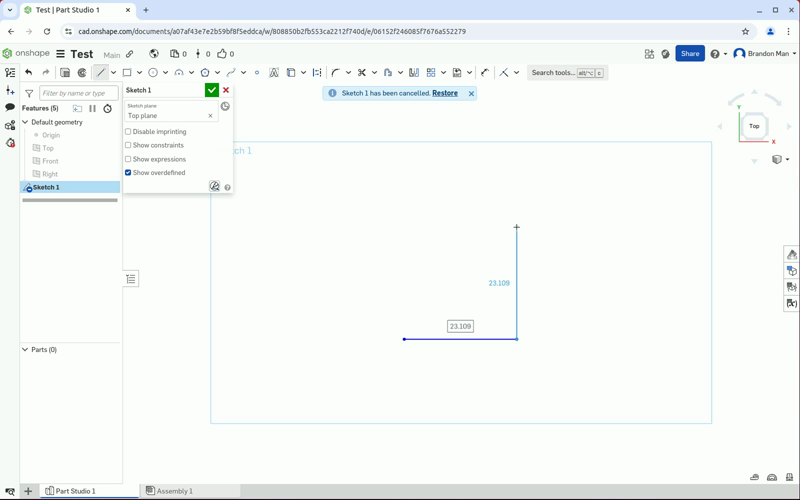
key_up(shift)
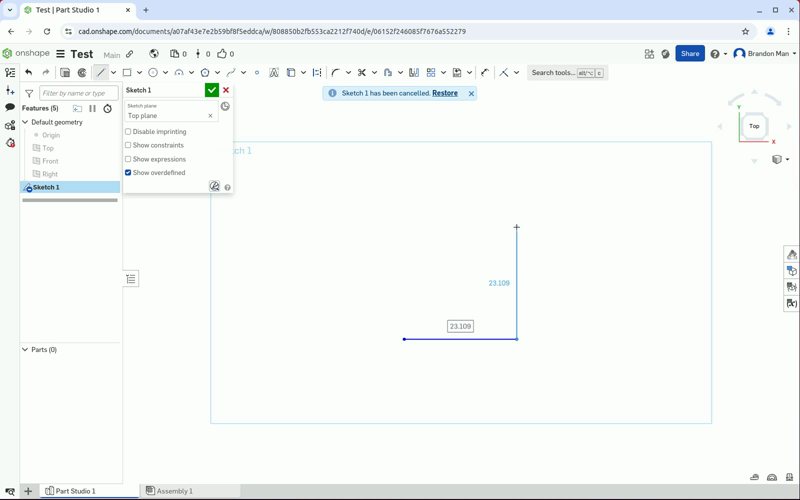
key_down(shift)
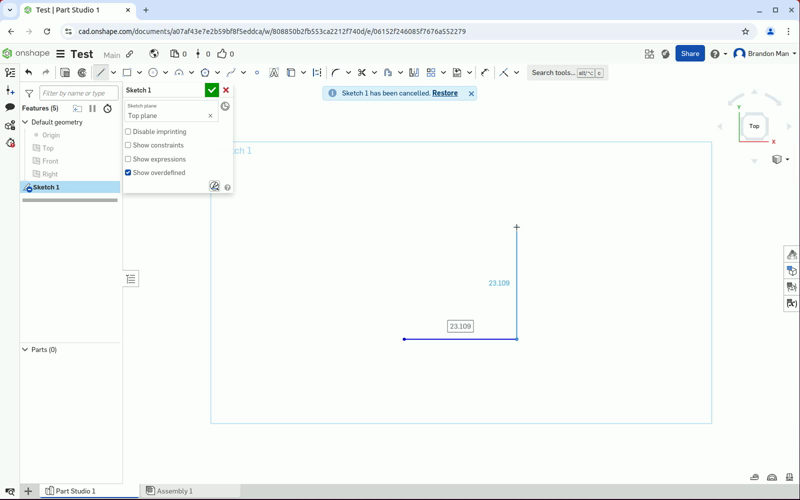
mouse_move(404, 226)
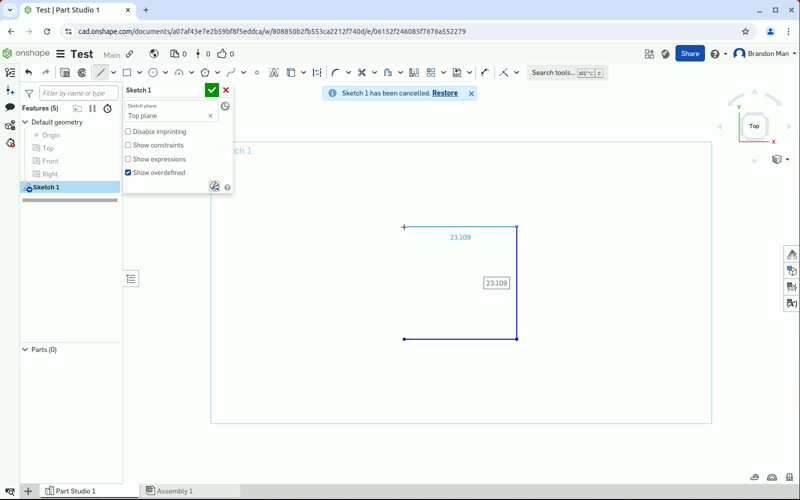
click(404, 226)
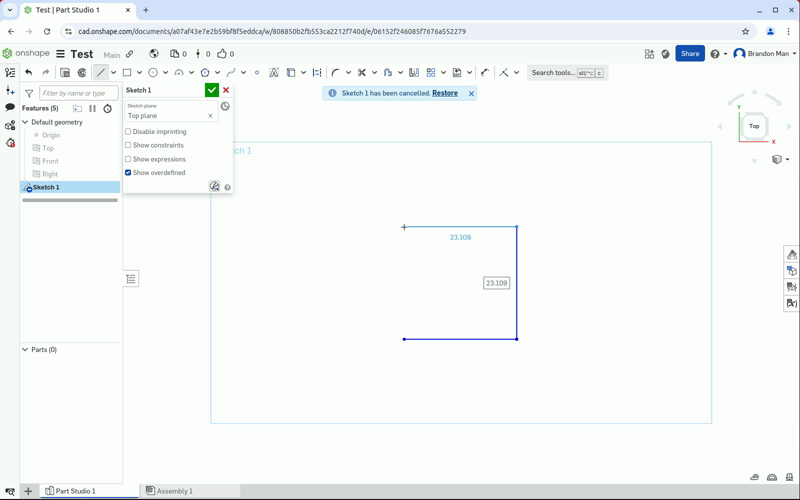
key_up(shift)
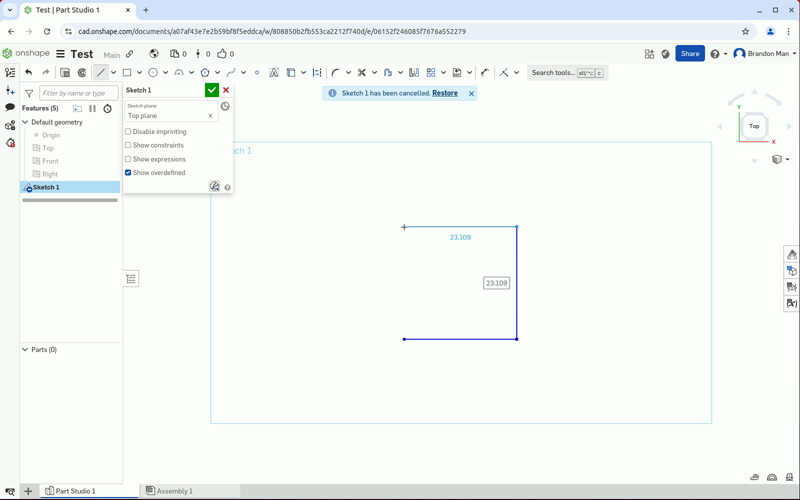
key_down(shift)
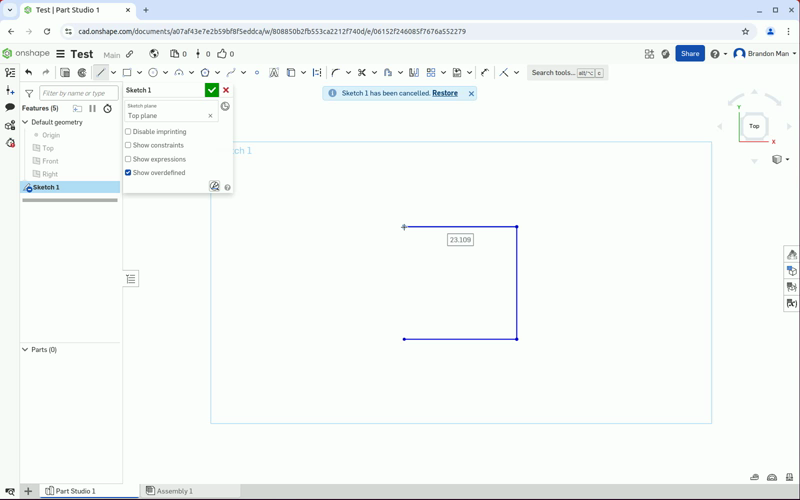
mouse_move(404, 339)
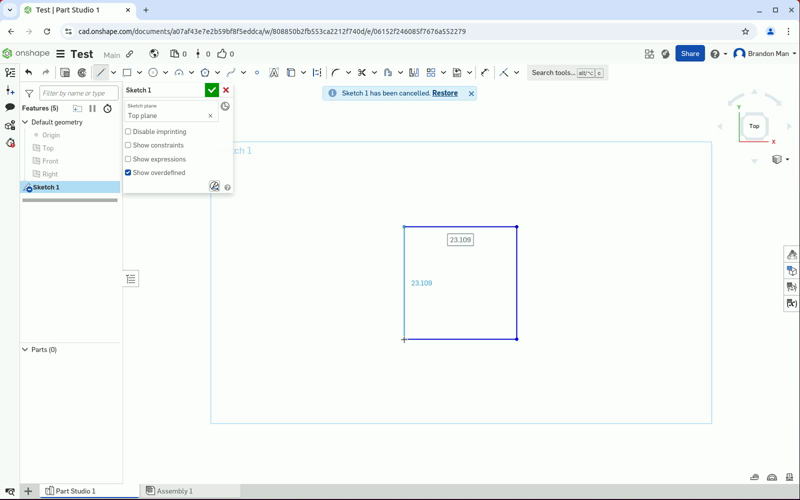
key_up(shift)
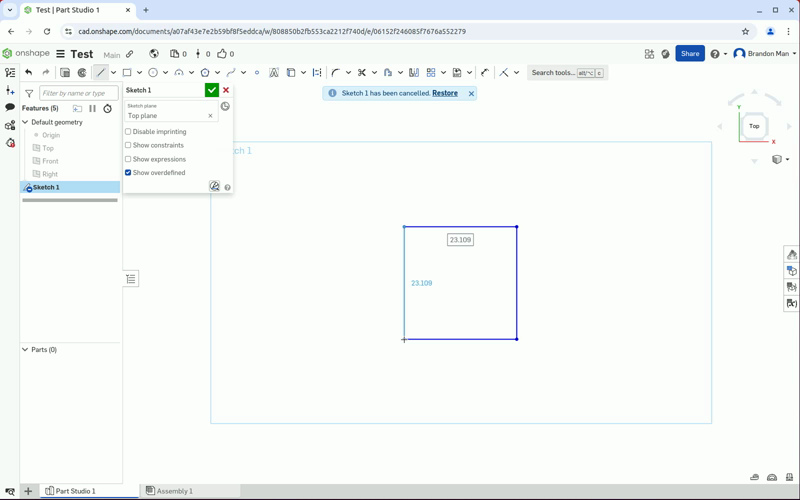
click(404, 339)
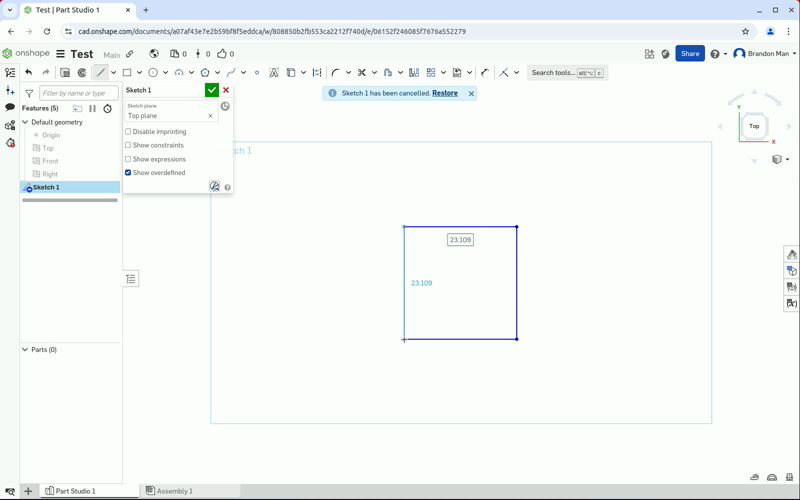
key(esc)
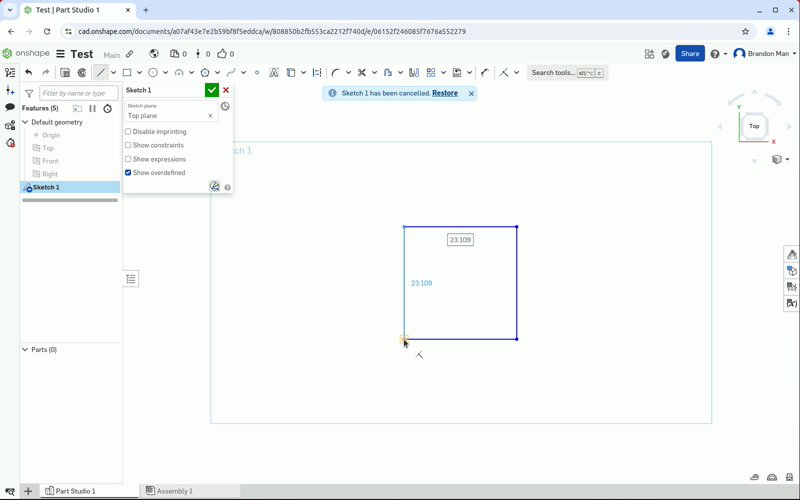
mouse_move(431, 316)
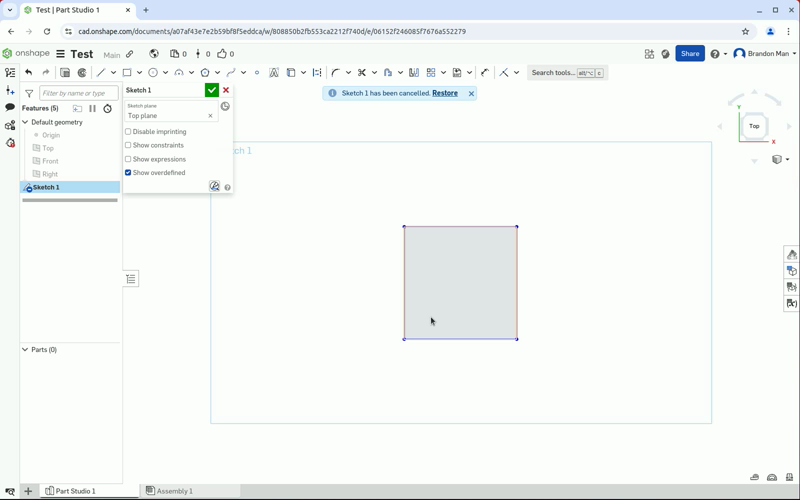
click(431, 316)
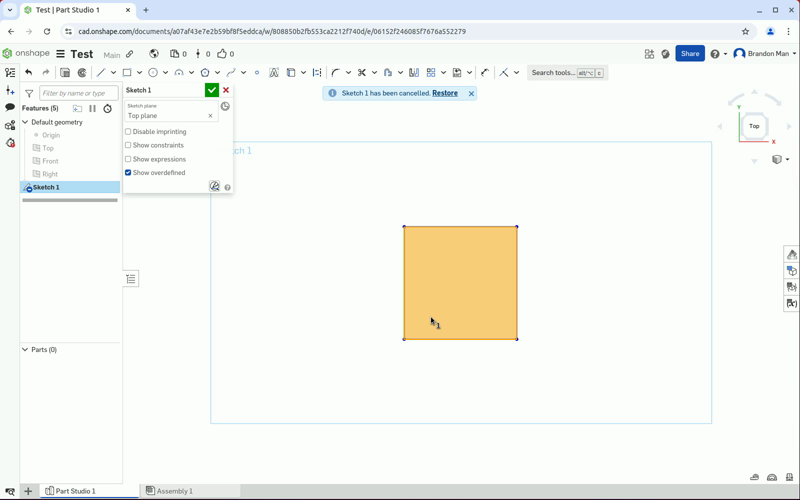
mouse_move(73, 352)
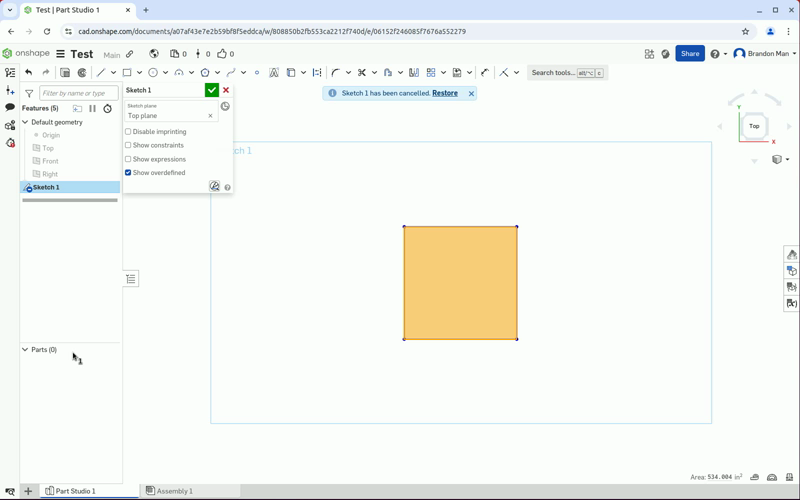
key(shift+y)
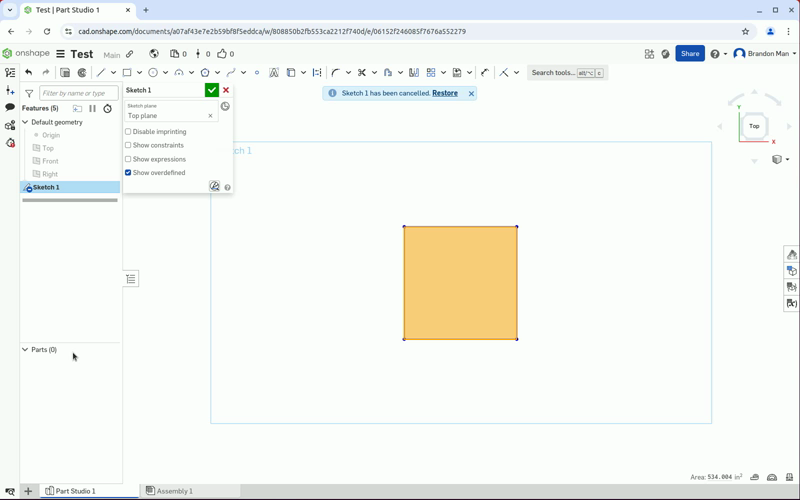
key(shift+e)
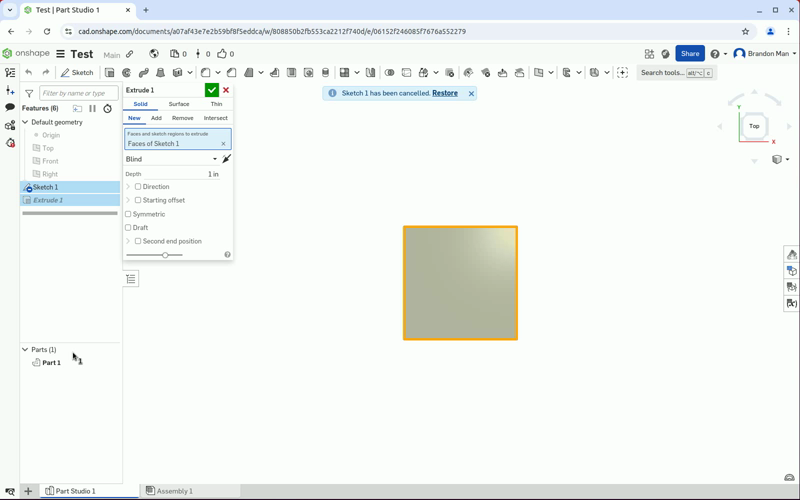
mouse_move(143, 106)
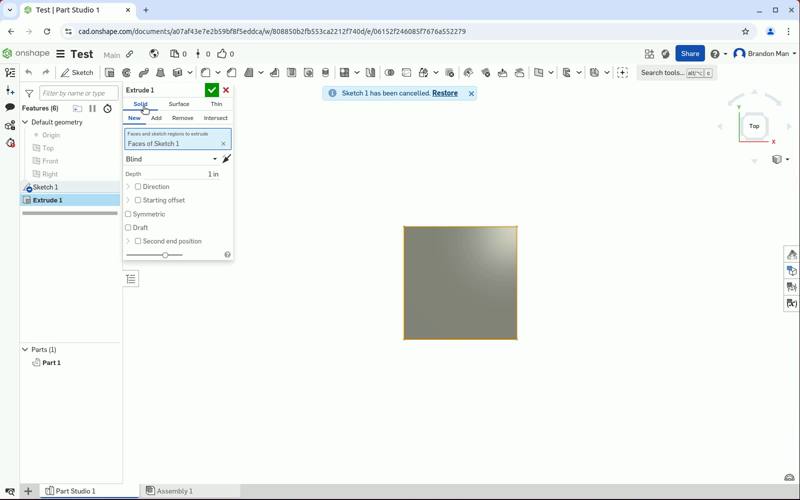
click(143, 106)
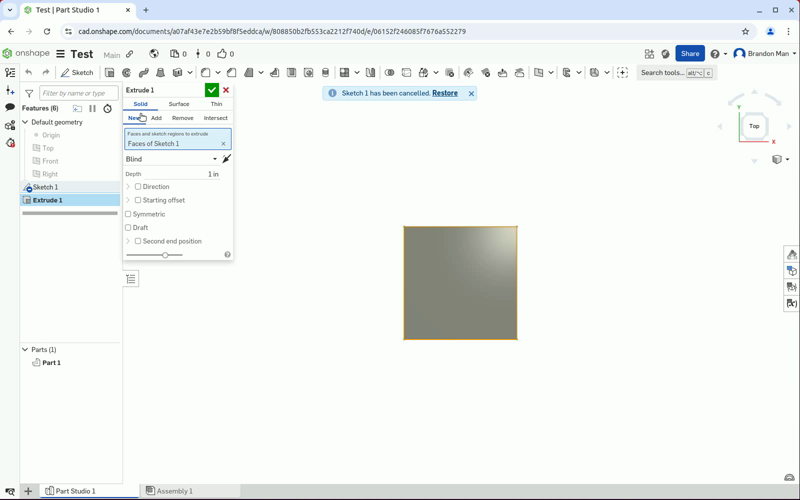
mouse_move(137, 120)
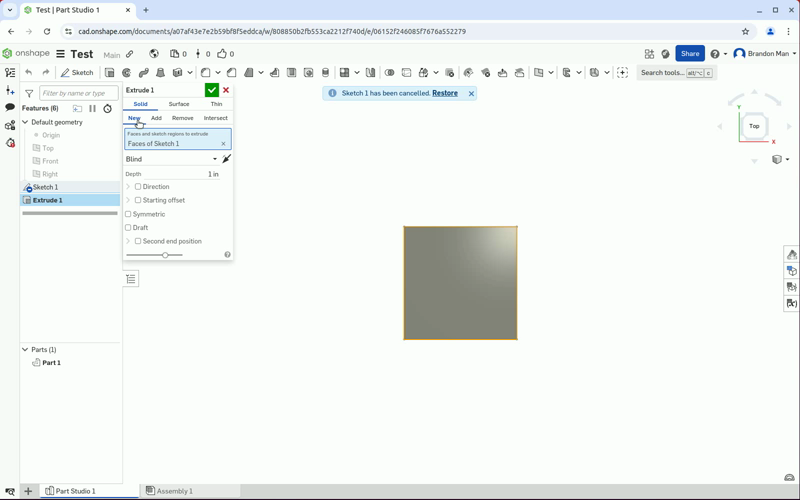
click(137, 120)
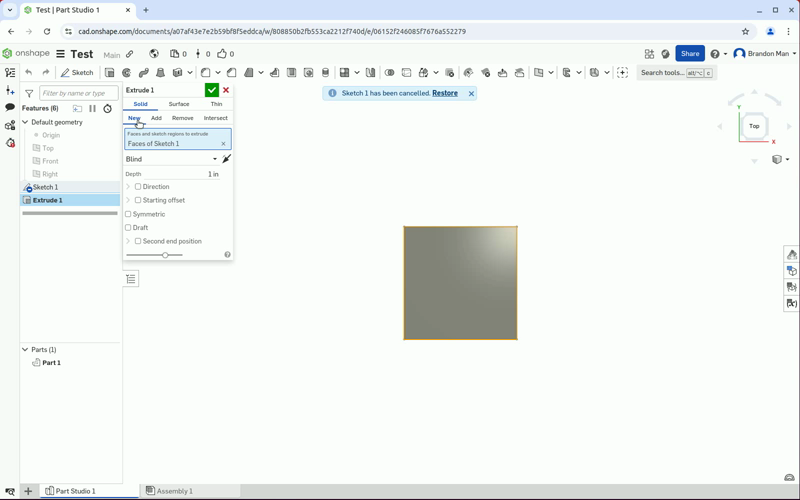
key(tab, 4)
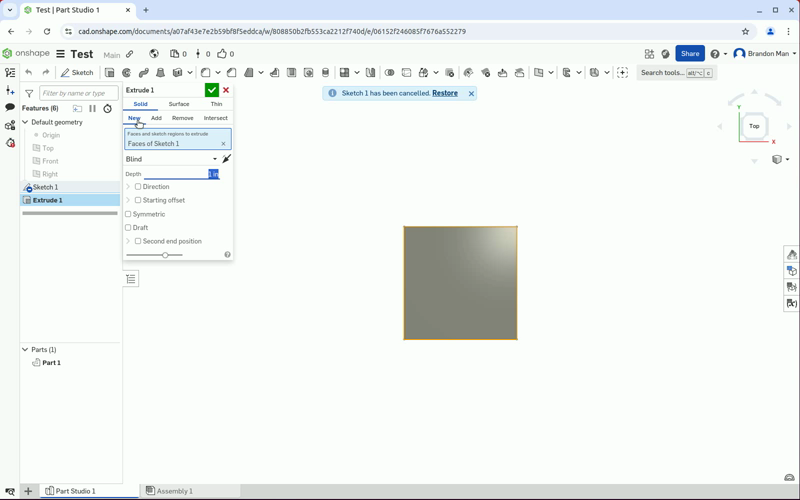
text(23.108)
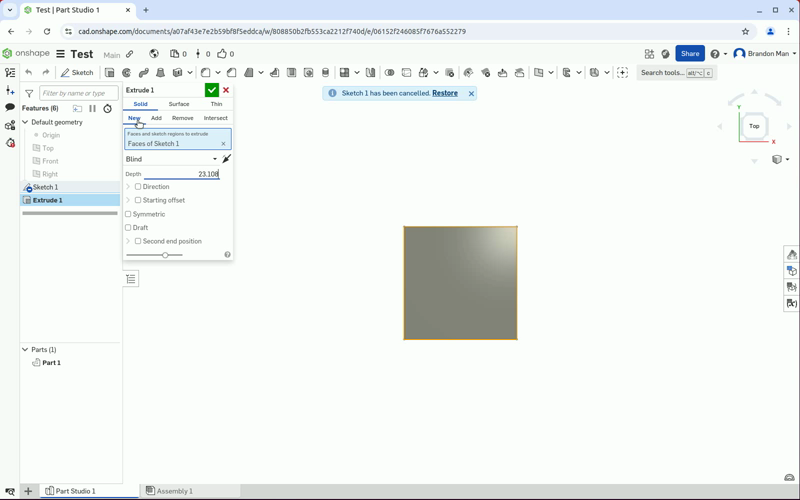
key(enter)
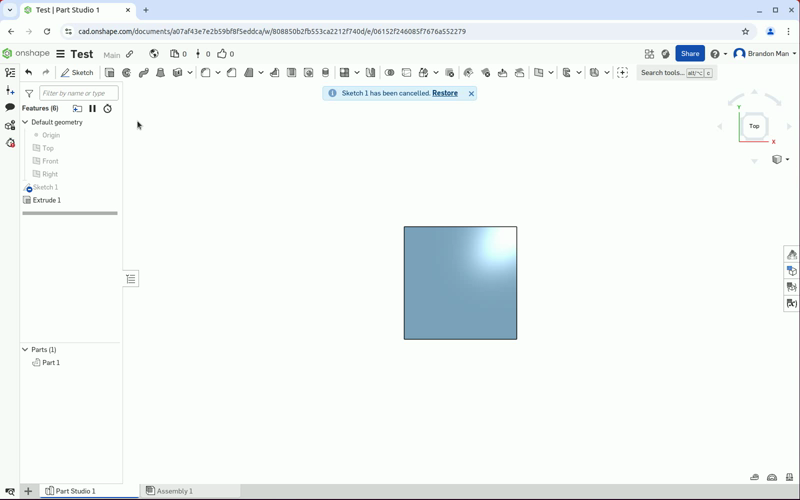
key(shift+h)
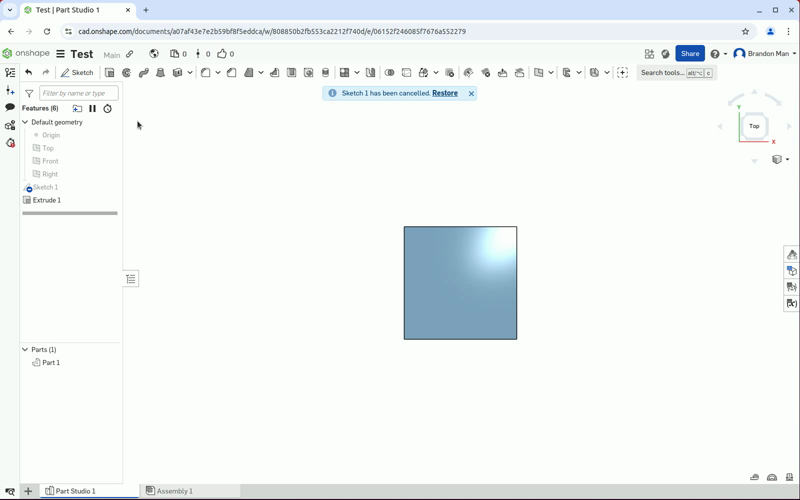
key(shift+h)
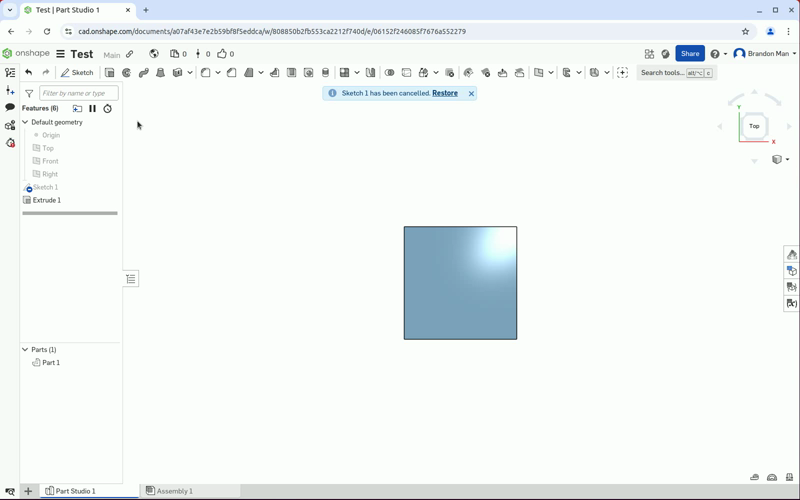
mouse_move(73, 189)
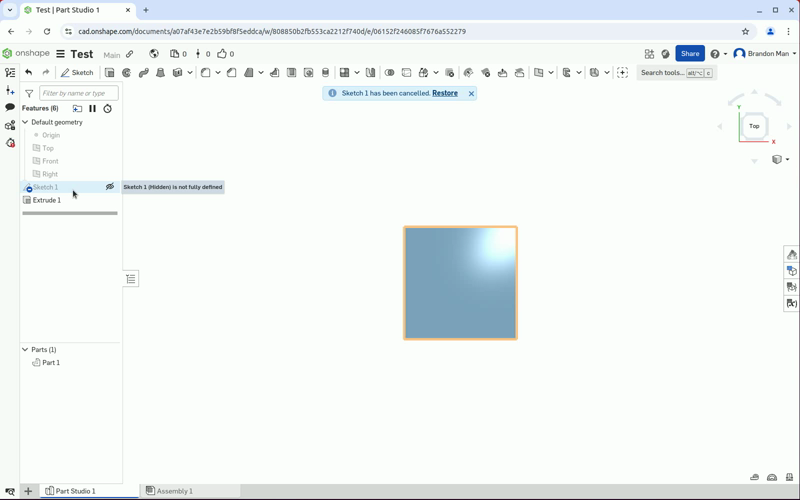
click(73, 189)
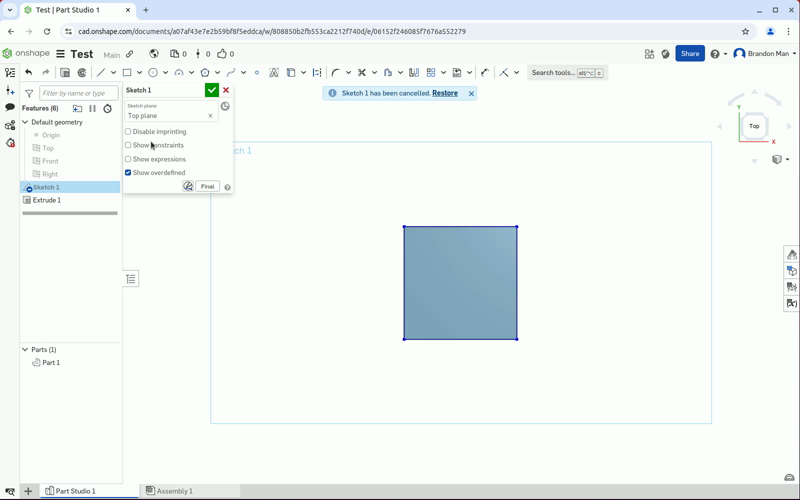
mouse_move(229, 92)
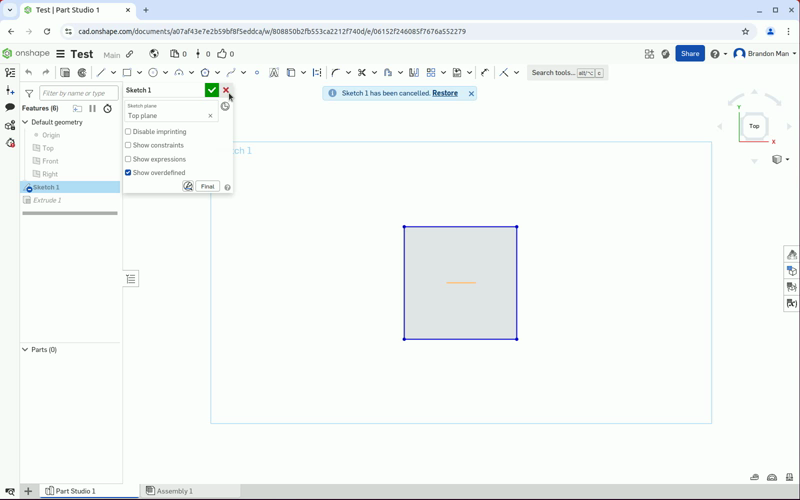
click(229, 92)
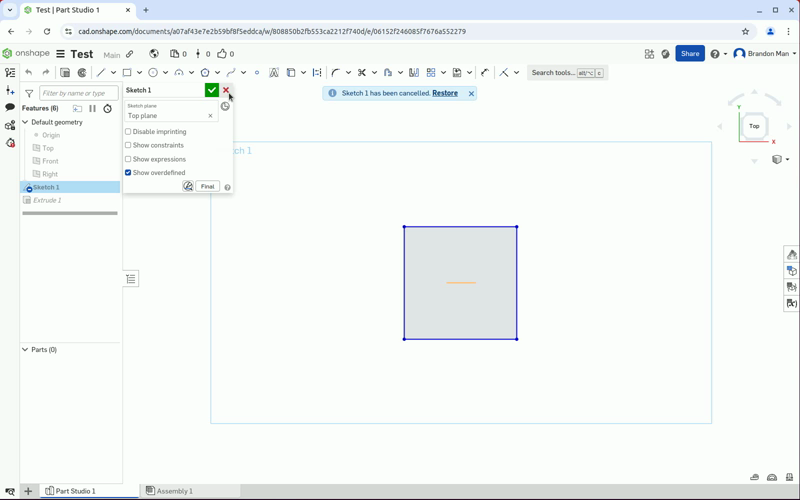
key(shift+s)
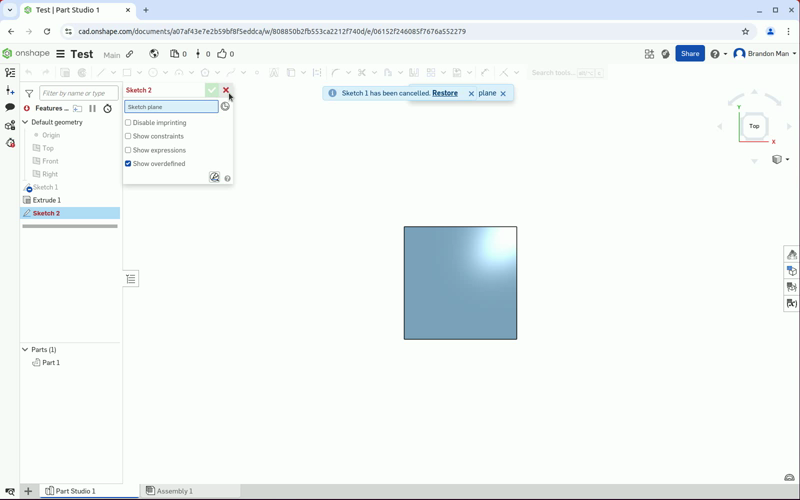
mouse_move(73, 150)
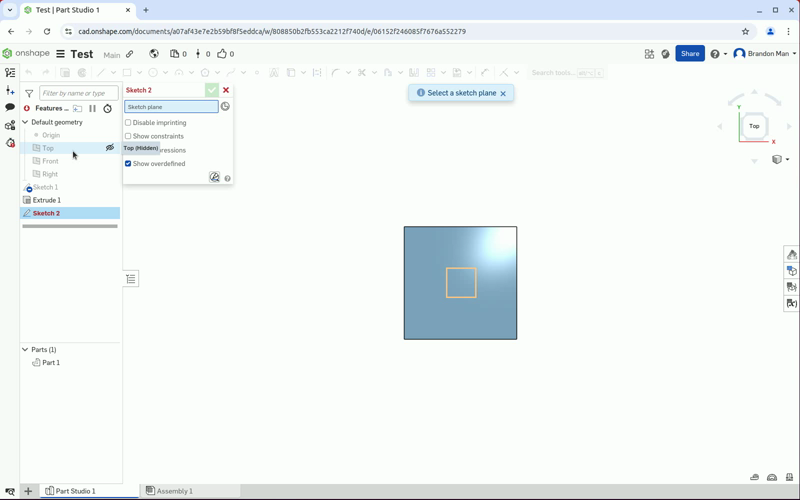
click(73, 150)
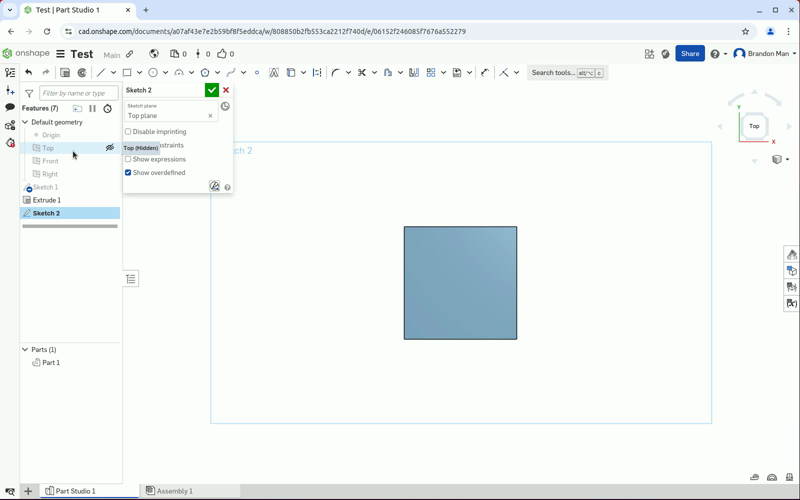
mouse_move(73, 352)
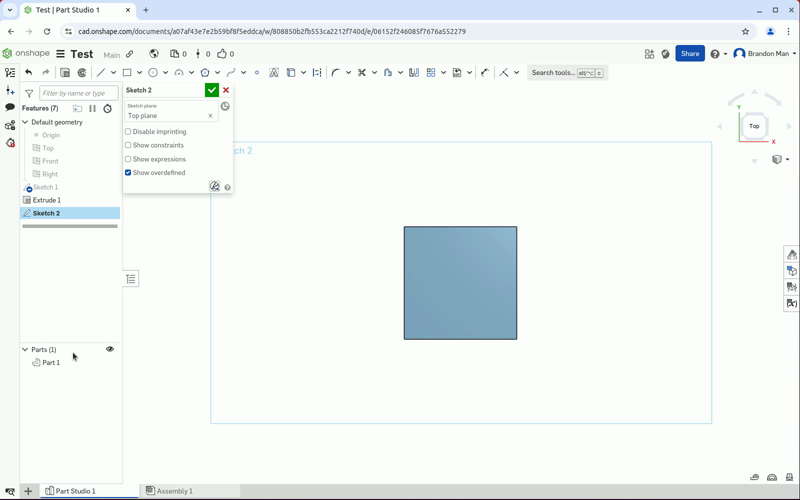
key(y)
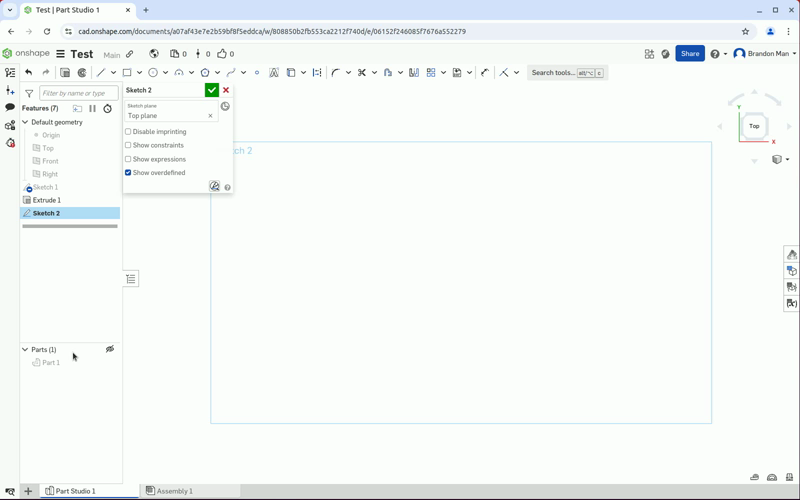
key(c)
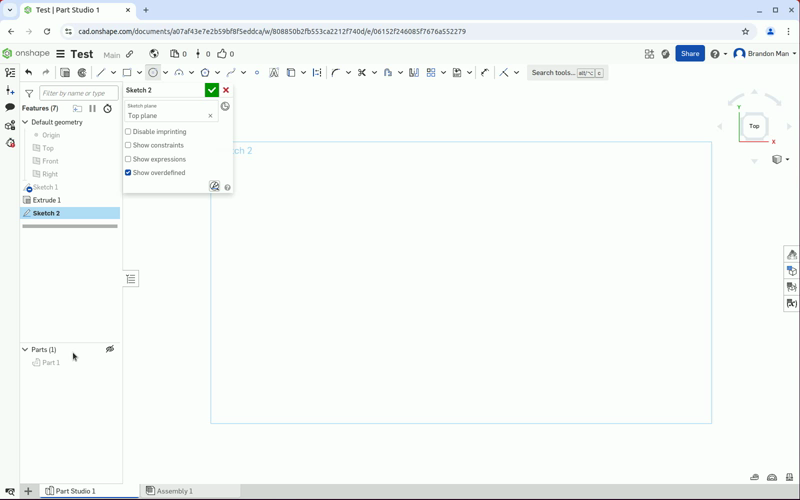
key_down(shift)
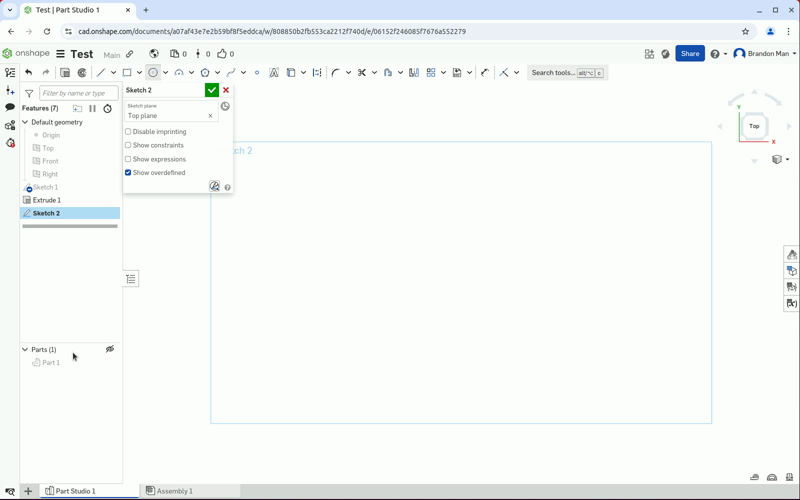
mouse_move(461, 282)
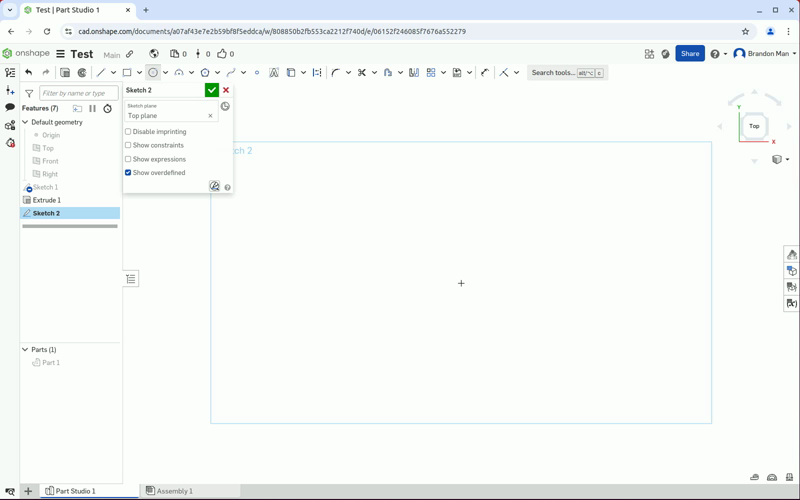
click(461, 282)
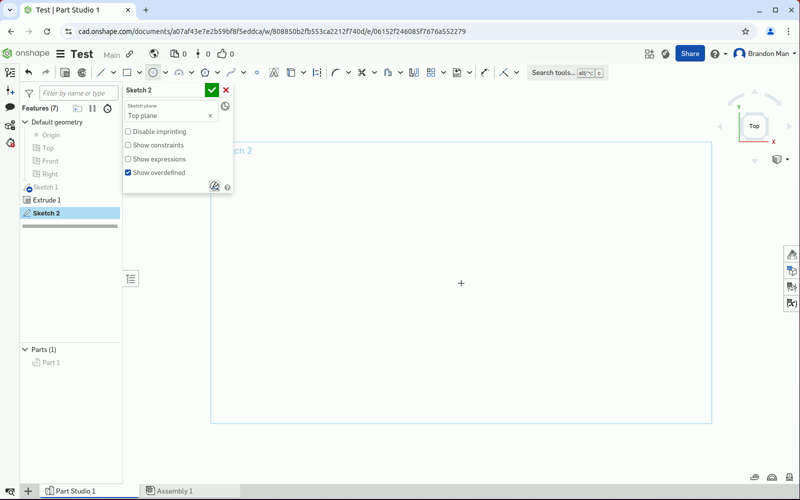
key_up(shift)
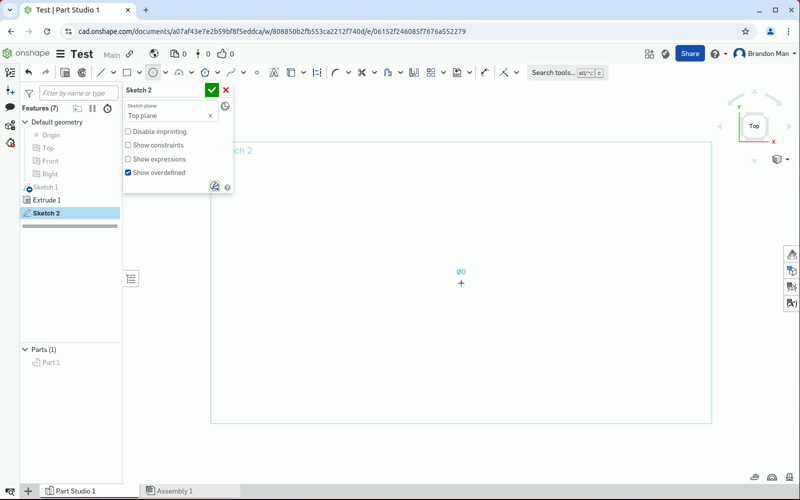
mouse_move(495, 282)
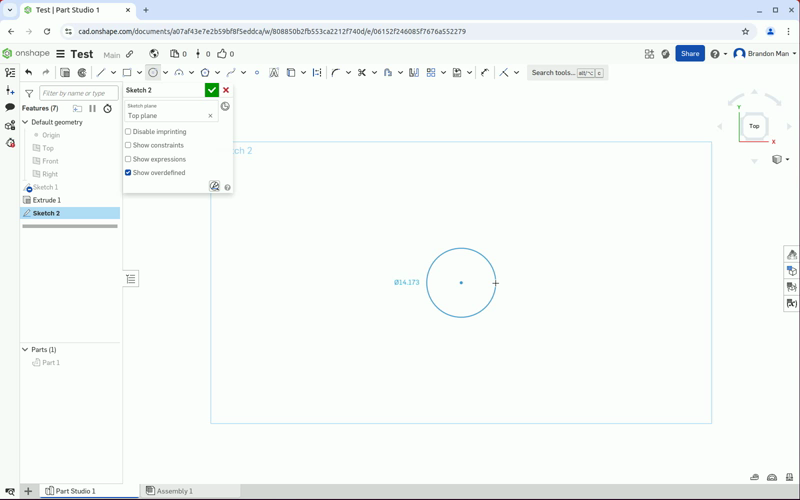
click(495, 282)
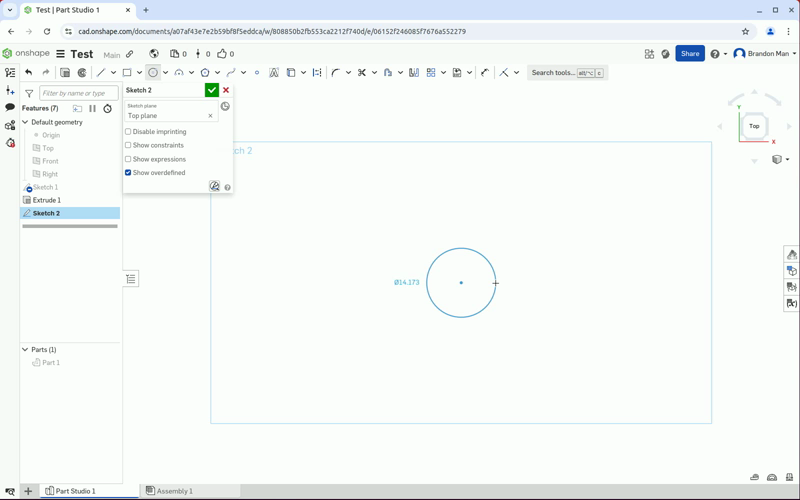
key(esc)
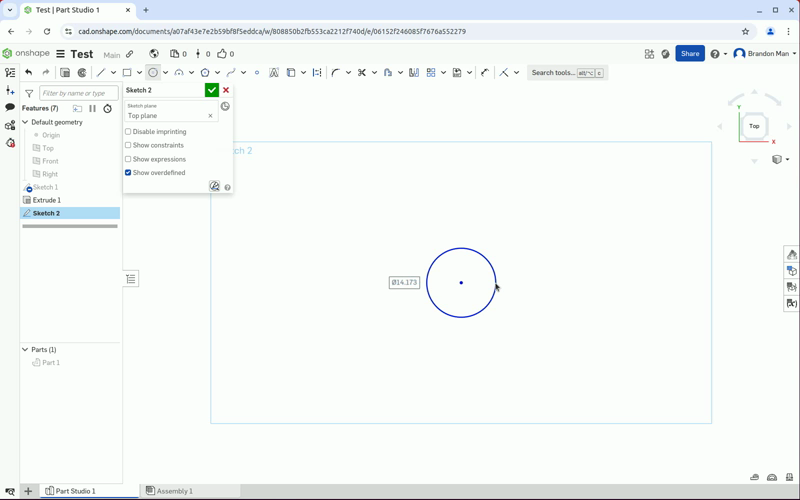
mouse_move(455, 280)
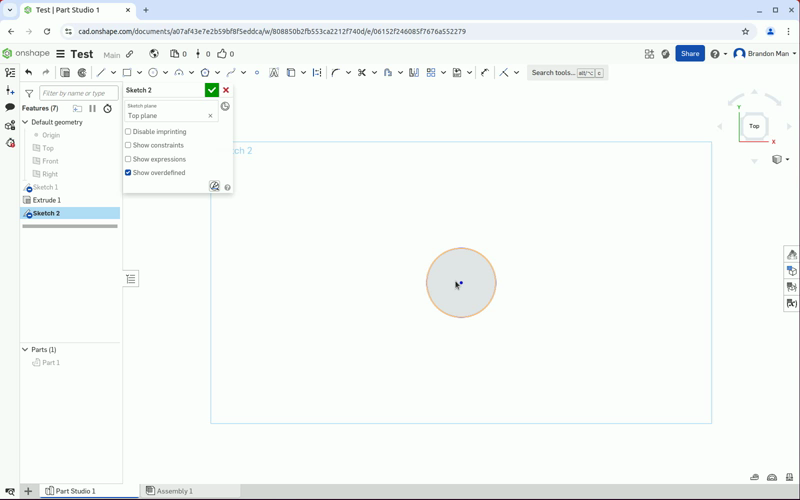
click(455, 280)
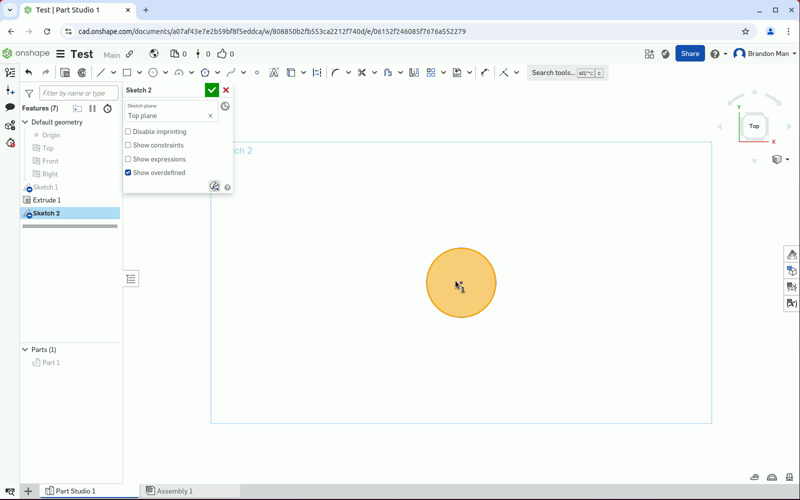
mouse_move(73, 352)
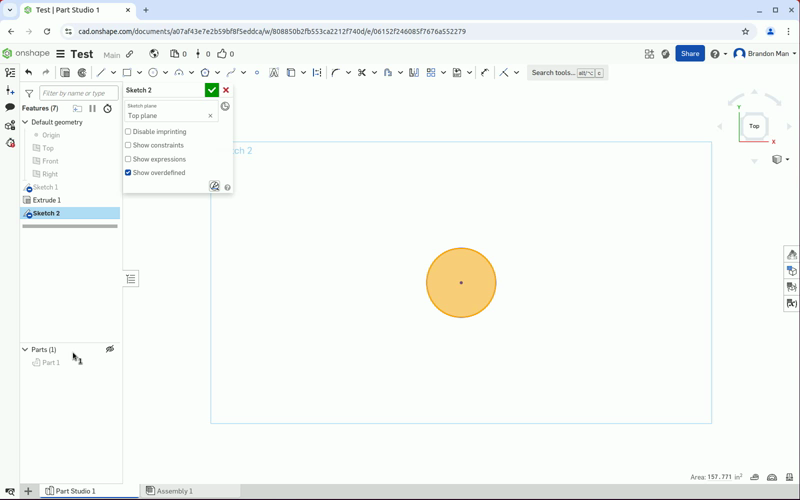
key(shift+y)
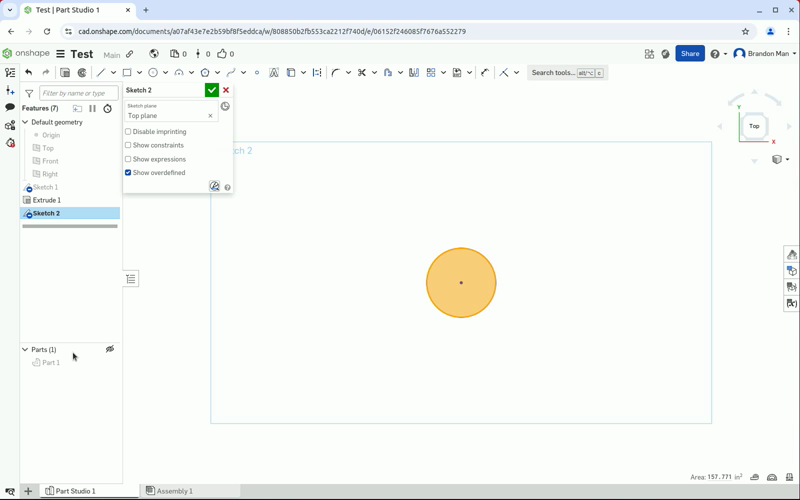
key(shift+e)
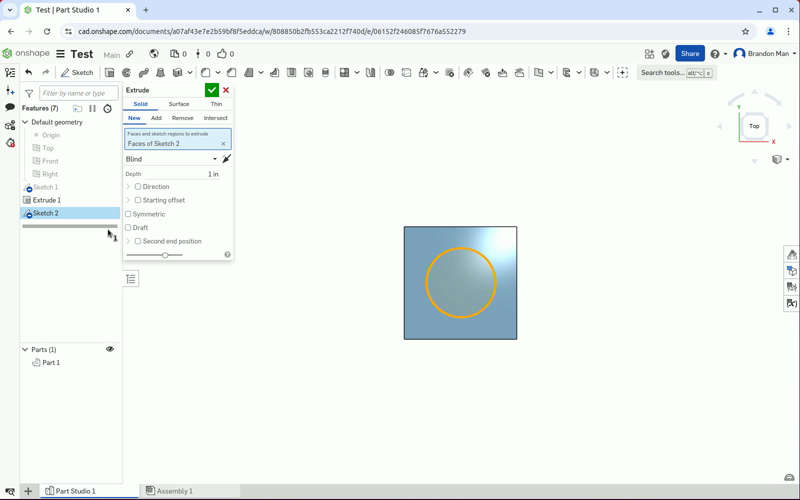
mouse_move(143, 106)
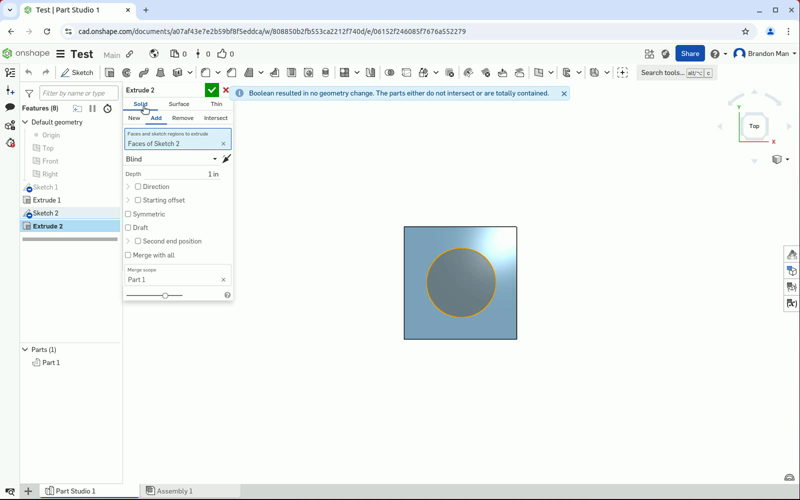
click(143, 106)
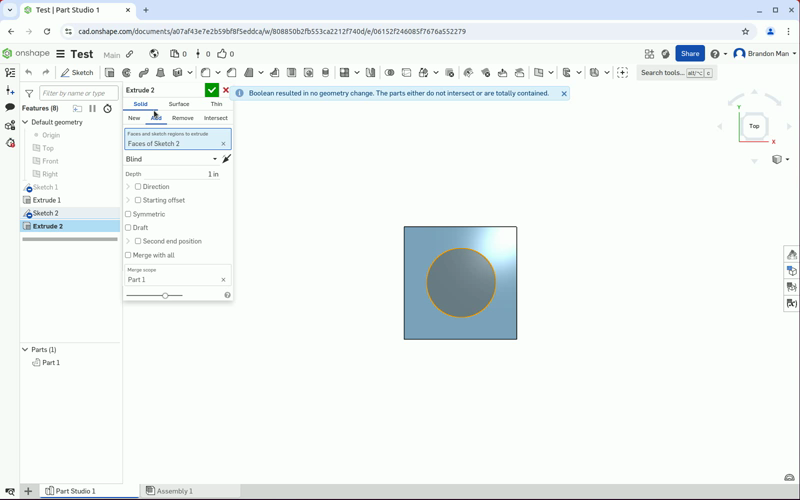
mouse_move(186, 120)
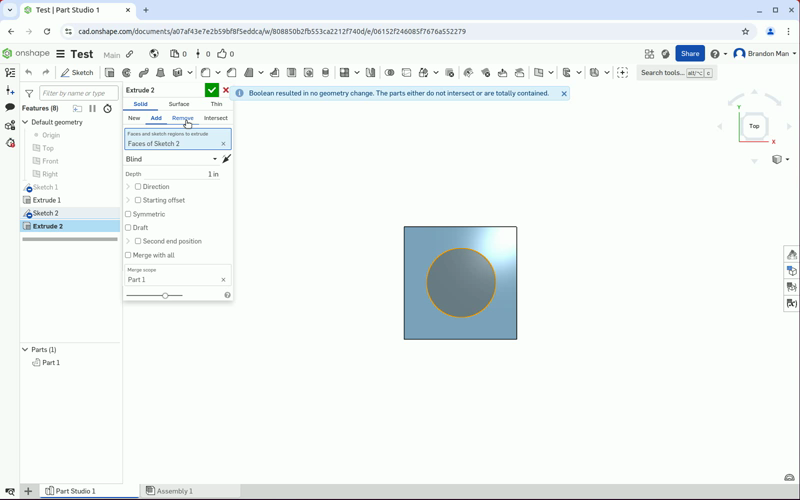
click(186, 120)
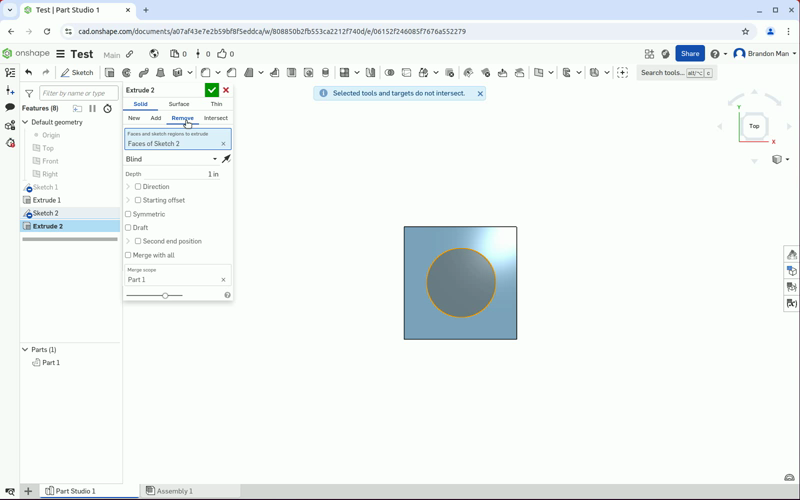
key(tab, 4)
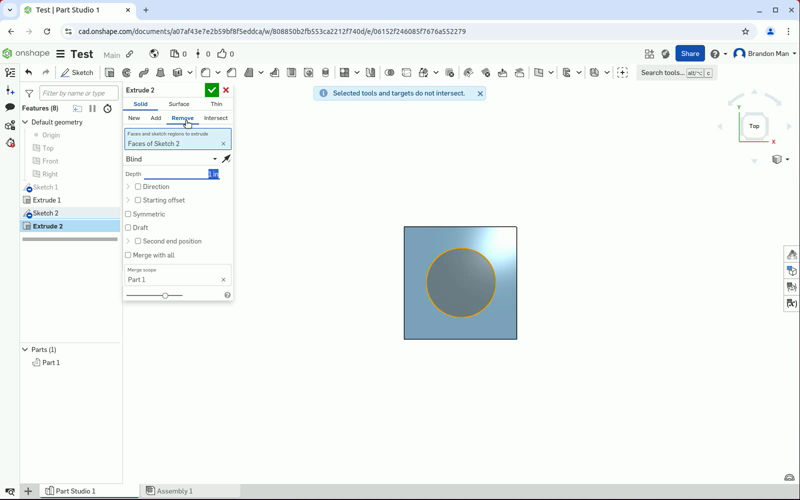
text(-13.961)
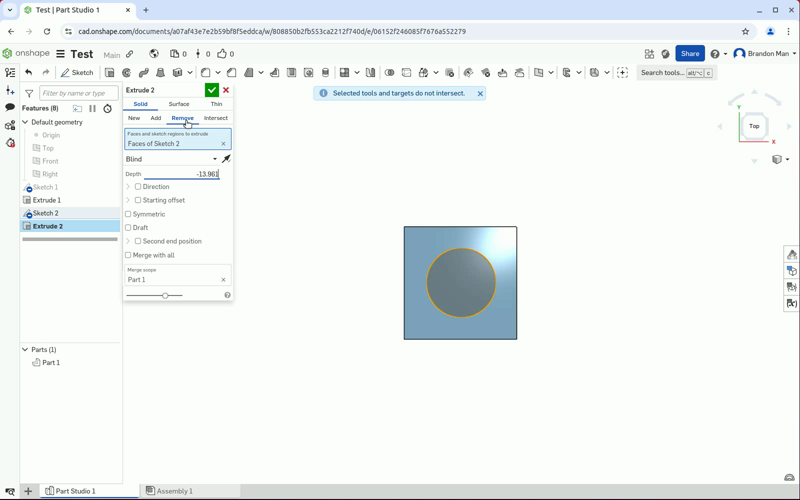
key(tab, 6)
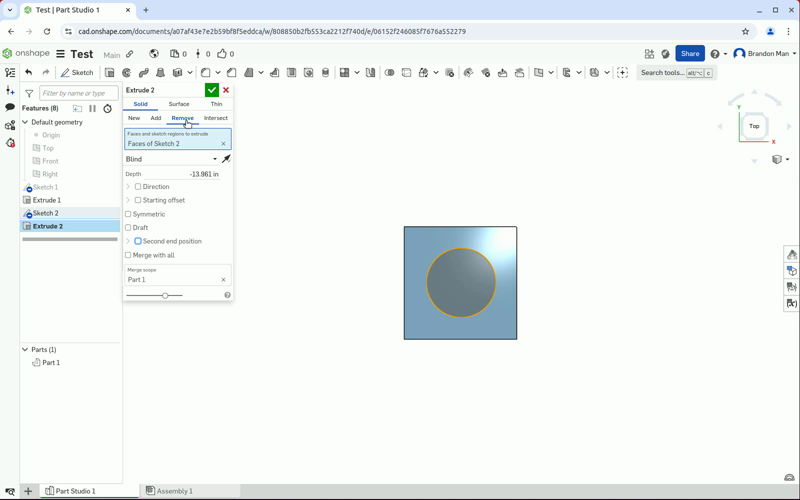
key(space)
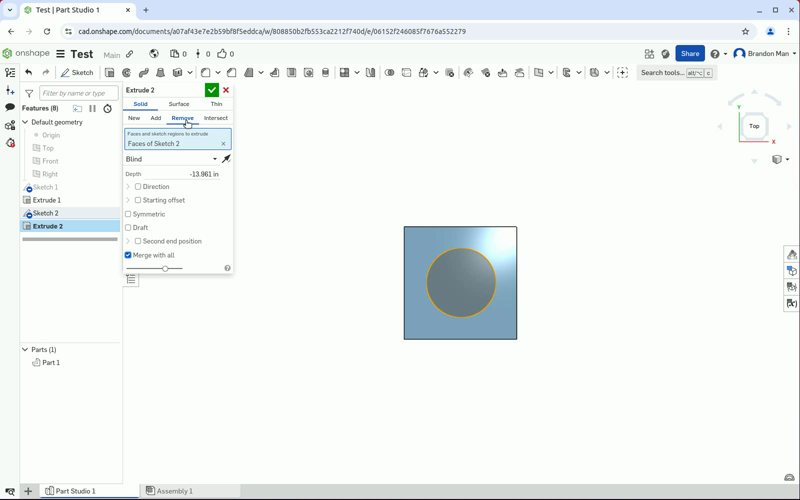
key(enter)
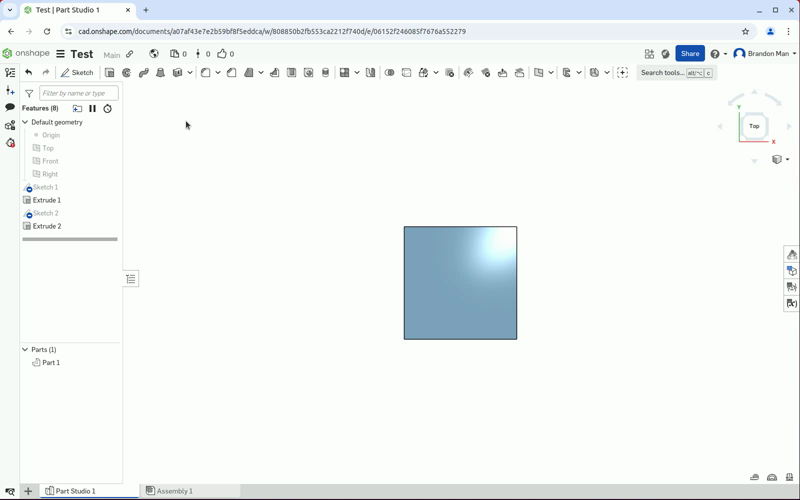
key(shift+h)
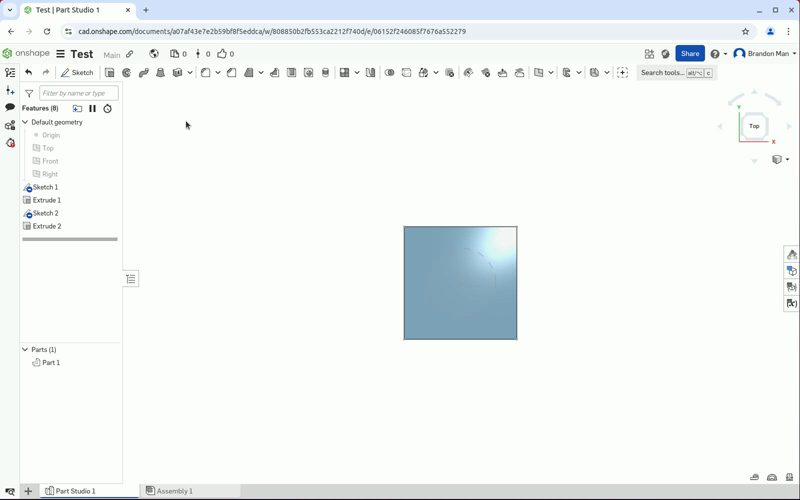
key(shift+h)
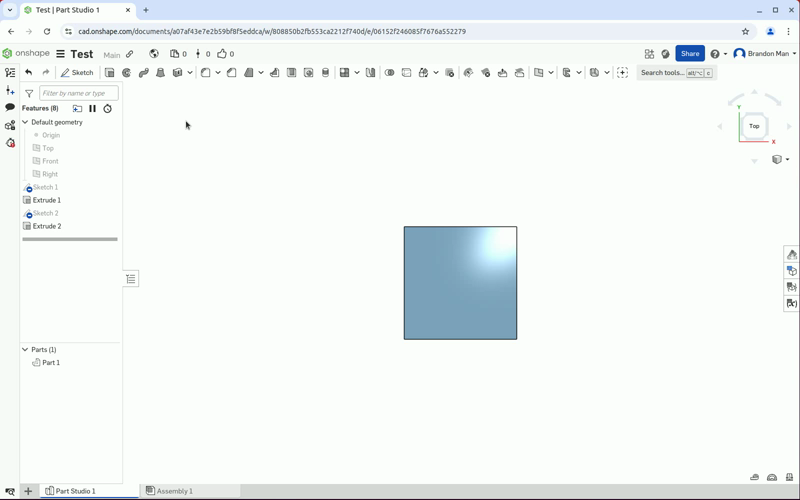
mouse_move(73, 189)
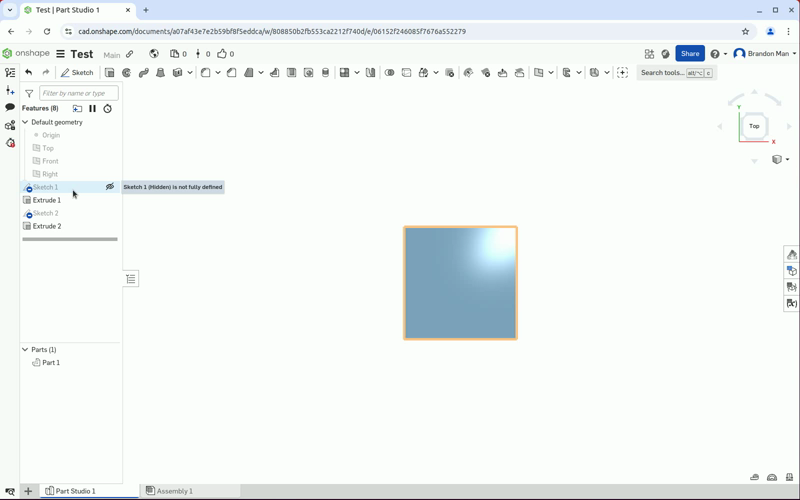
click(73, 189)
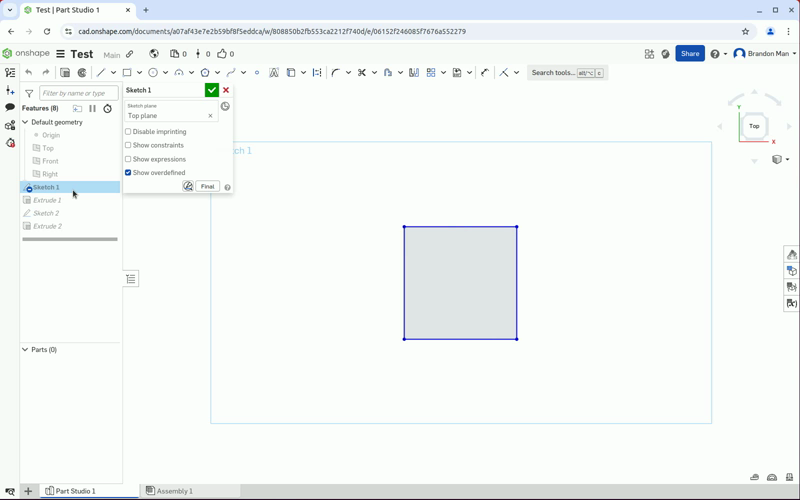
mouse_move(229, 92)
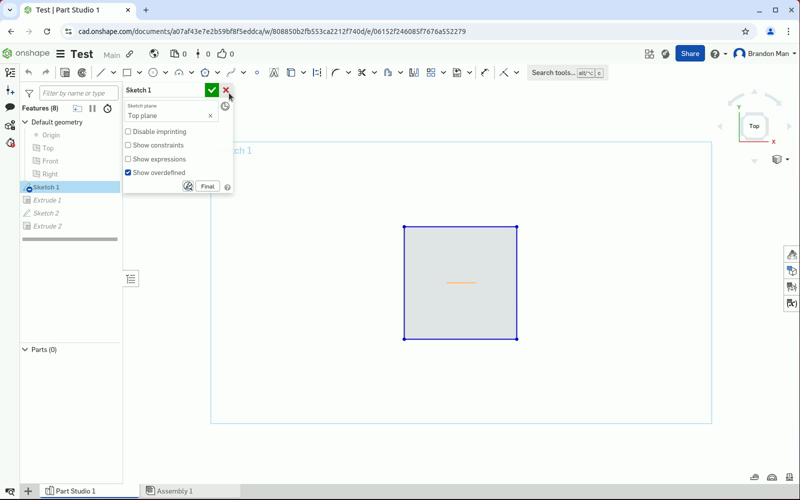
click(229, 92)
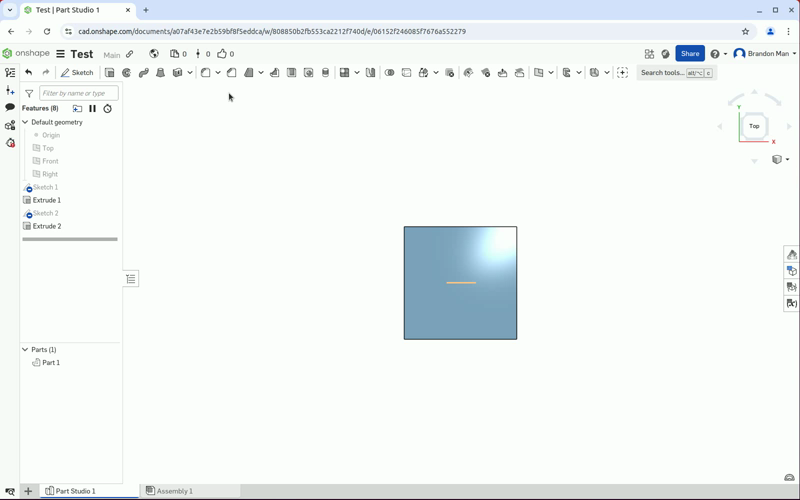
mouse_move(73, 352)
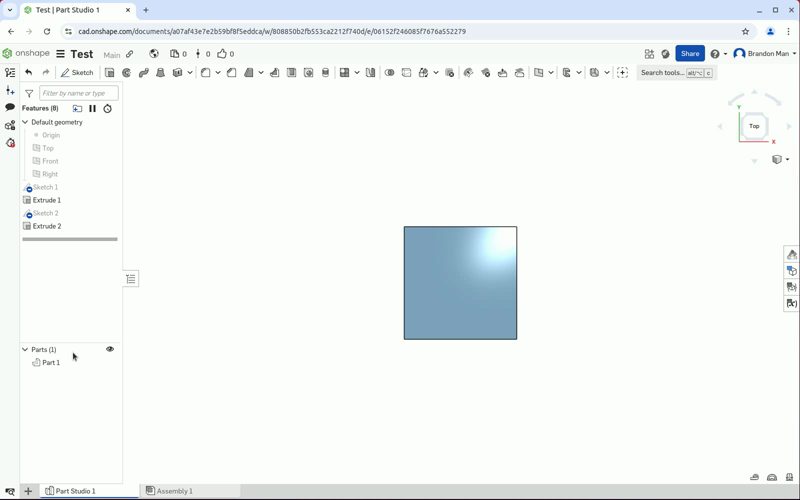
key(y)
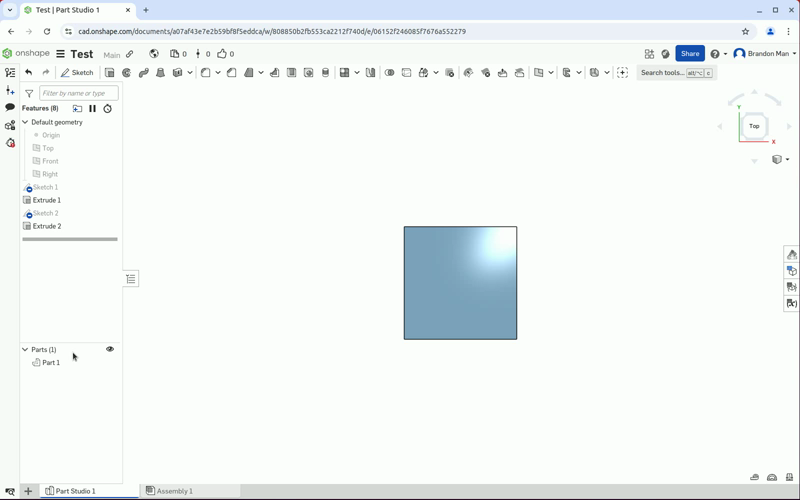
key(shift+p)
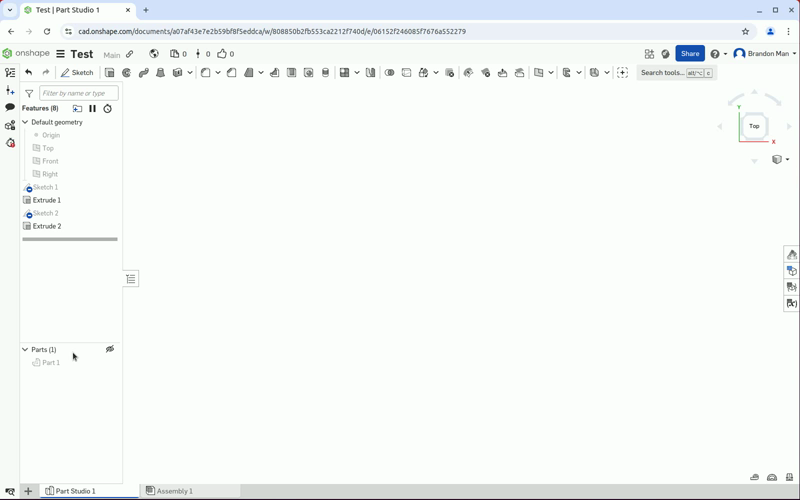
key(space)
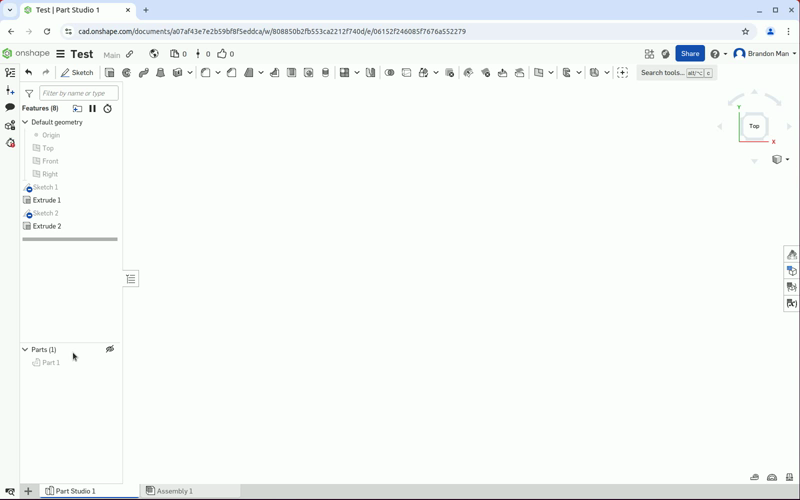
key_down(shift)
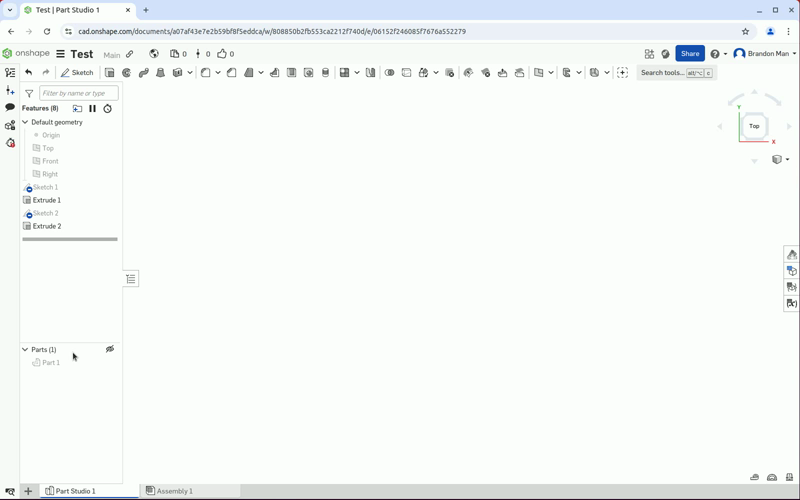
key(up)
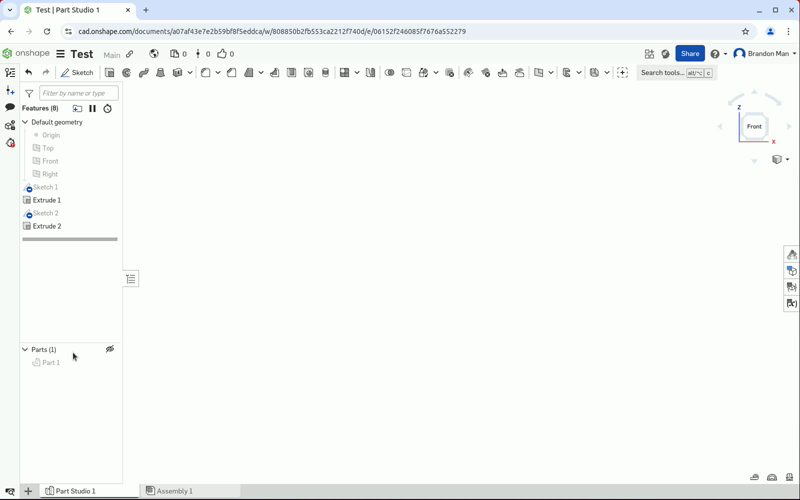
key_up(shift)
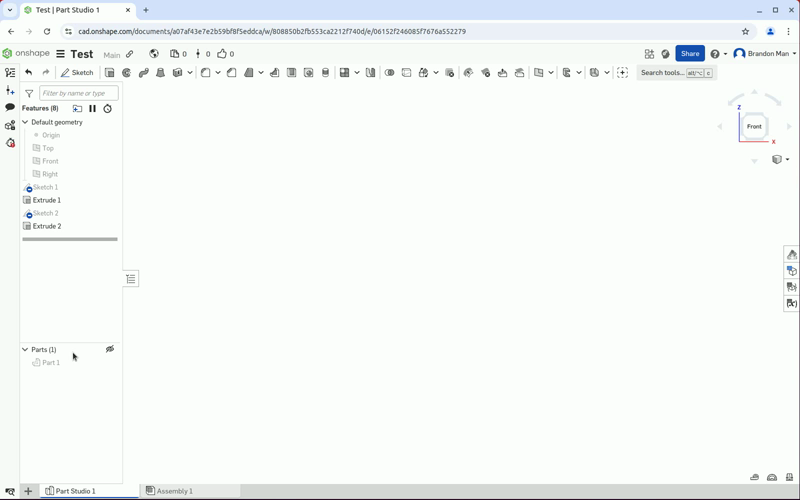
key(space)
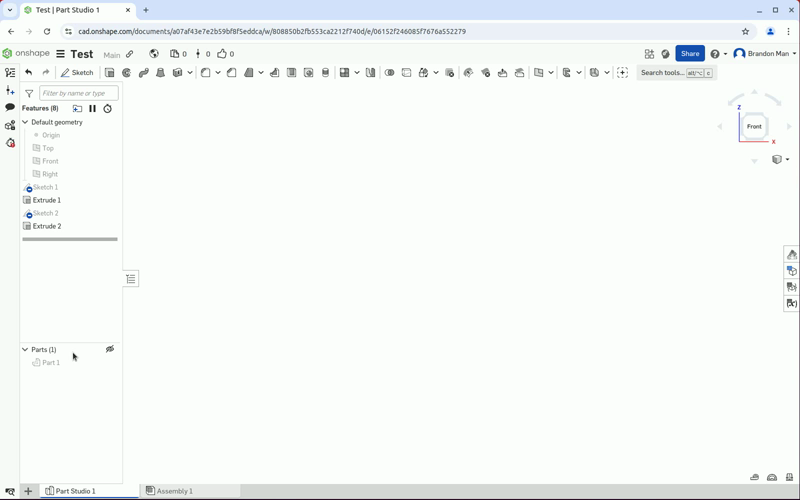
key_down(shift)
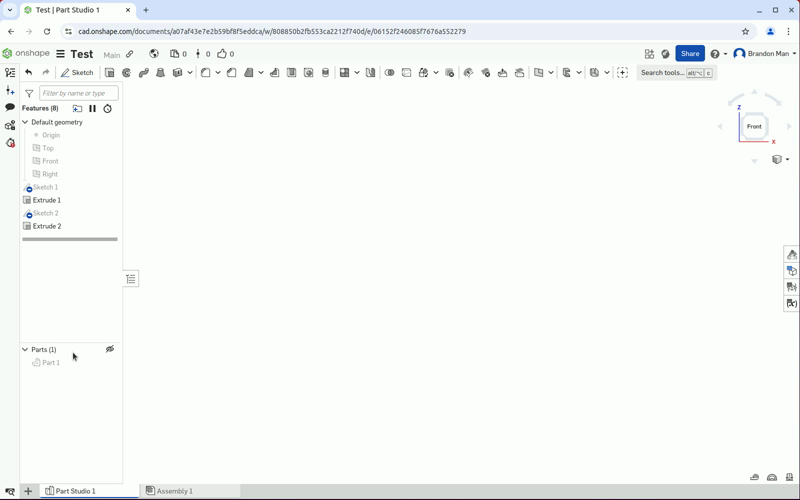
key(left)
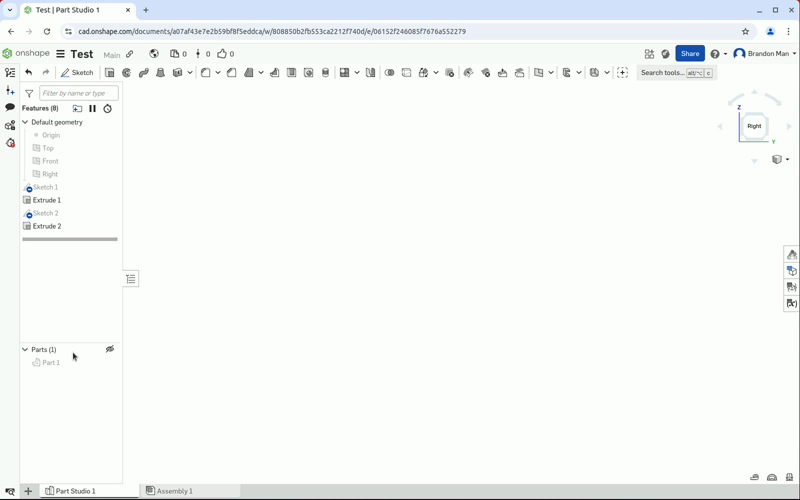
key_up(shift)
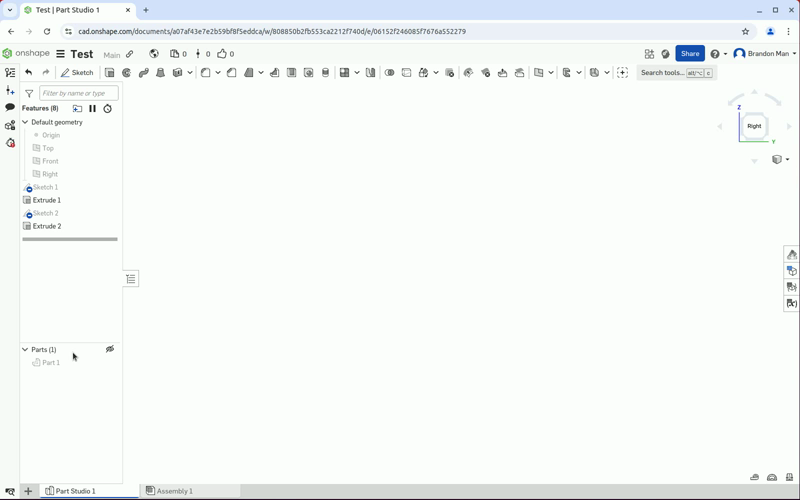
mouse_move(73, 352)
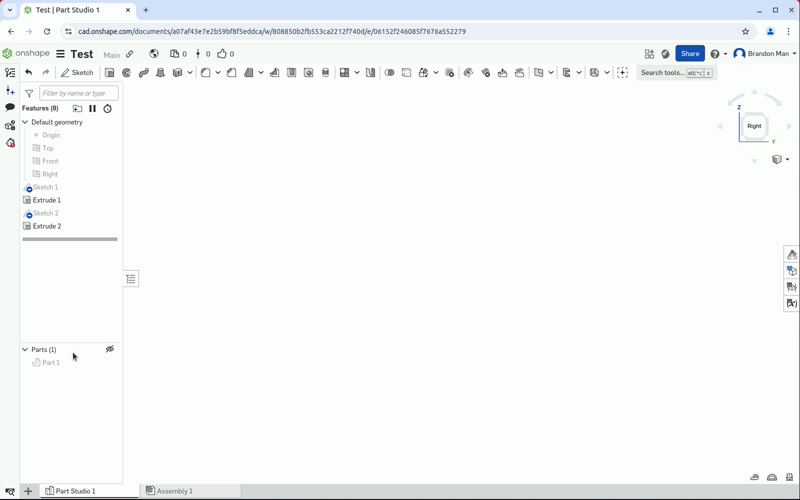
key(shift+y)
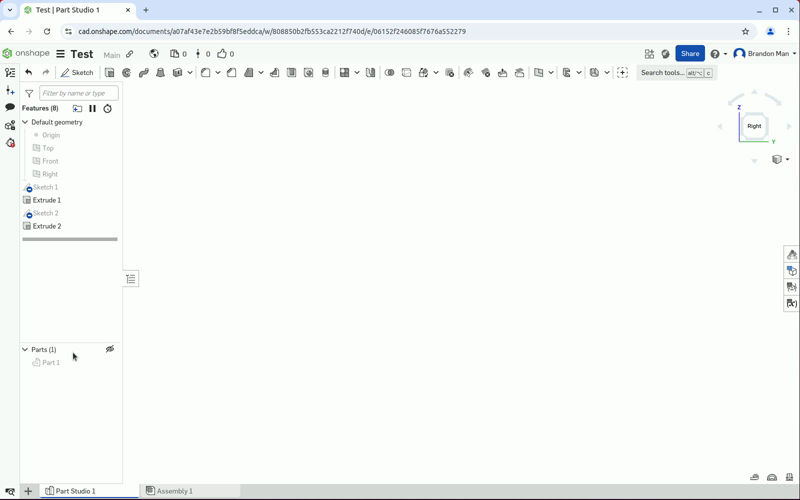
key(shift+s)
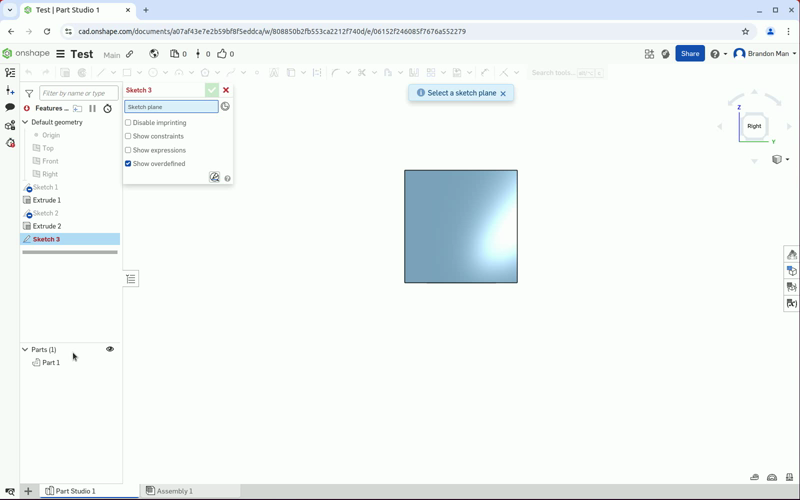
mouse_move(73, 176)
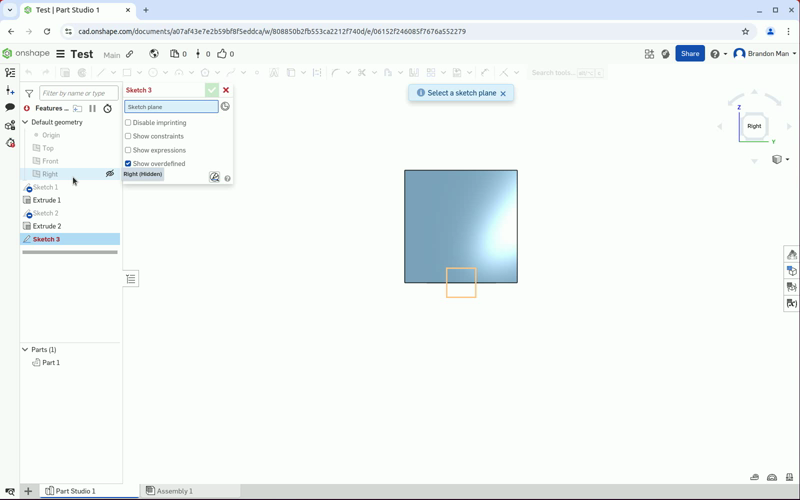
click(73, 176)
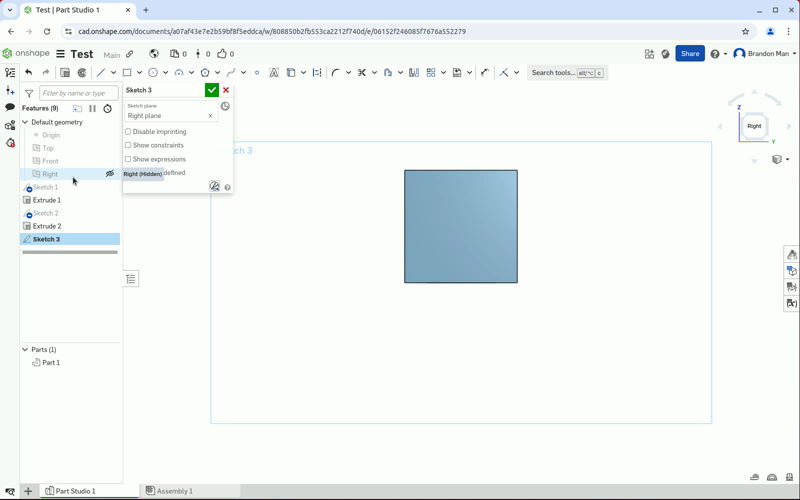
mouse_move(73, 352)
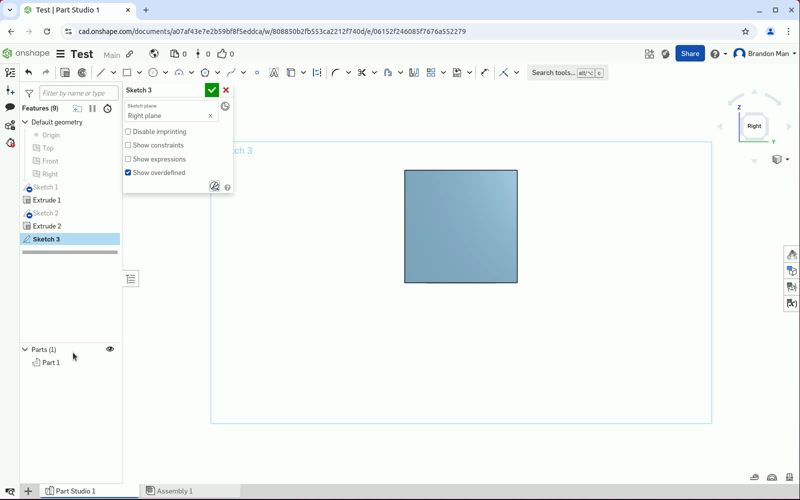
key(y)
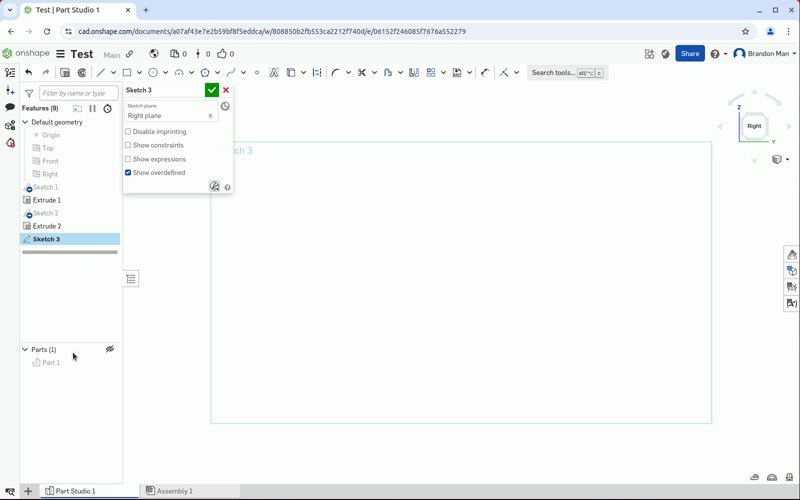
key(c)
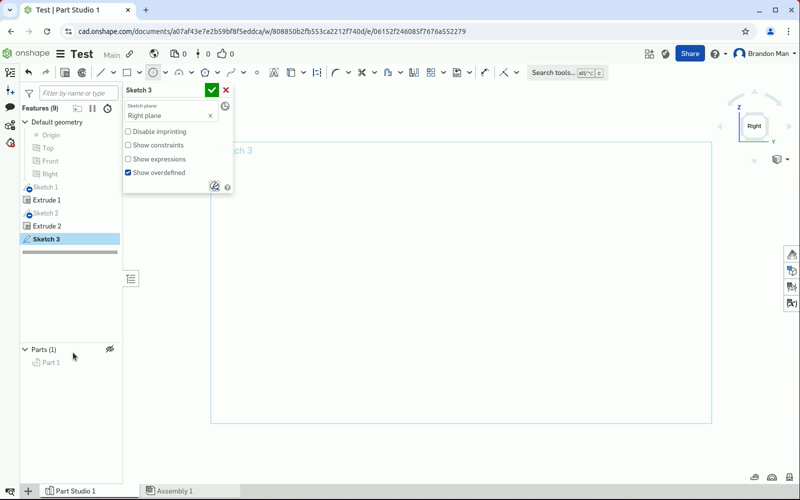
key_down(shift)
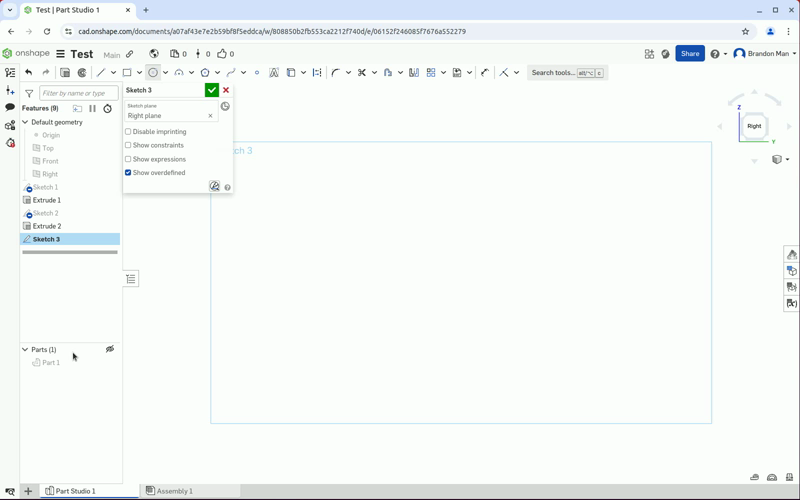
mouse_move(426, 205)
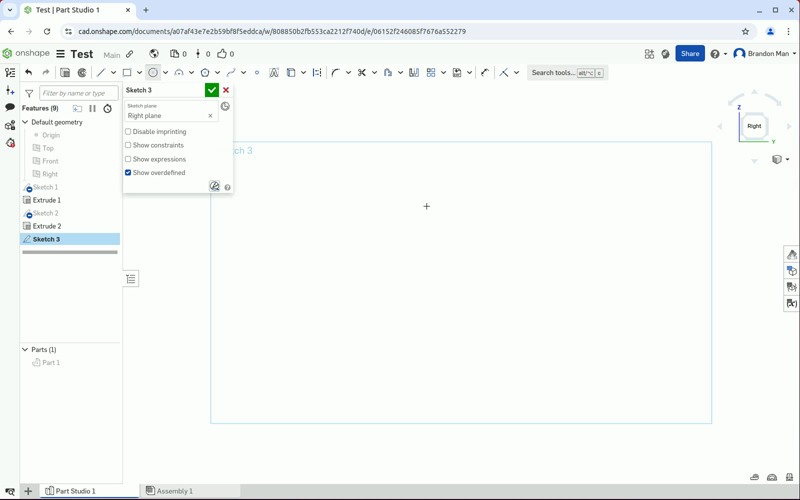
click(426, 205)
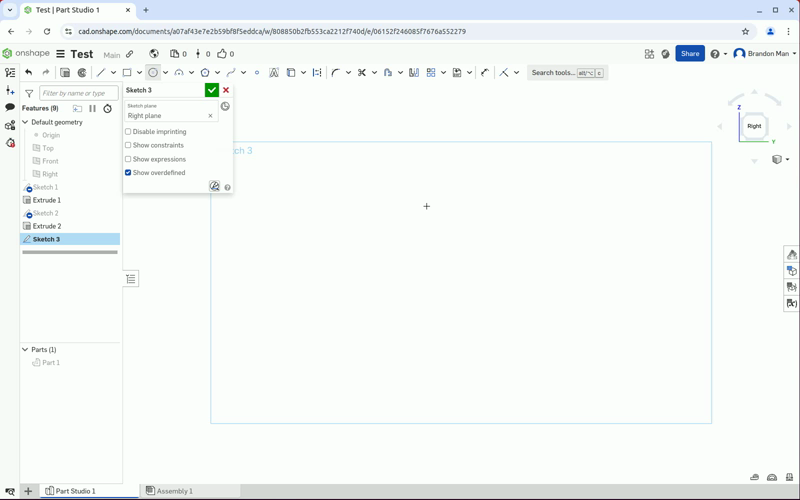
key_up(shift)
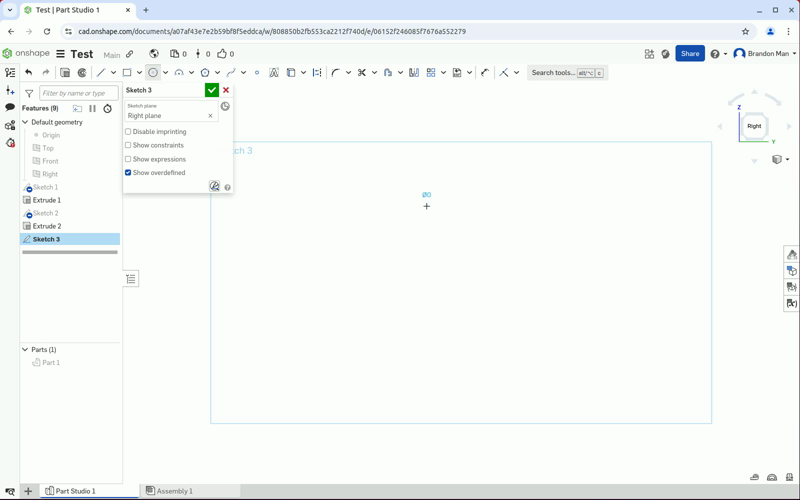
mouse_move(444, 205)
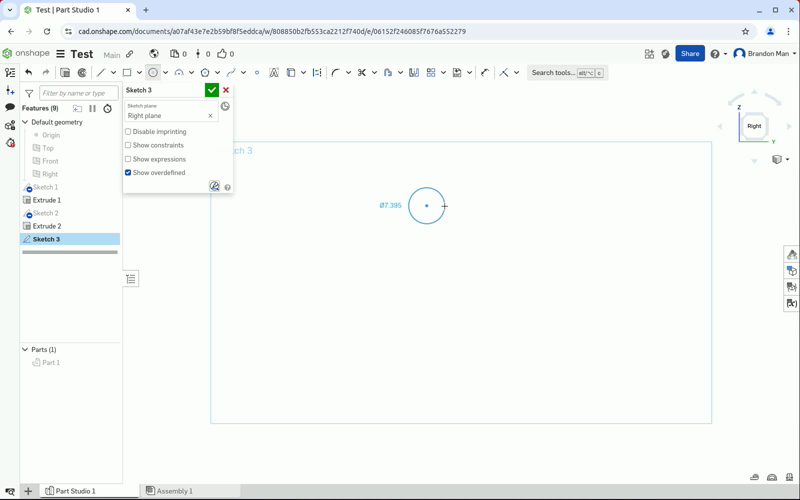
click(444, 205)
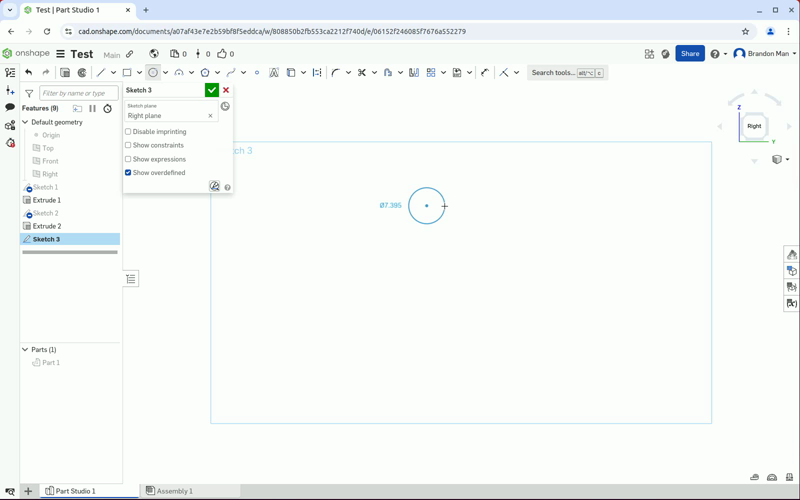
key(esc)
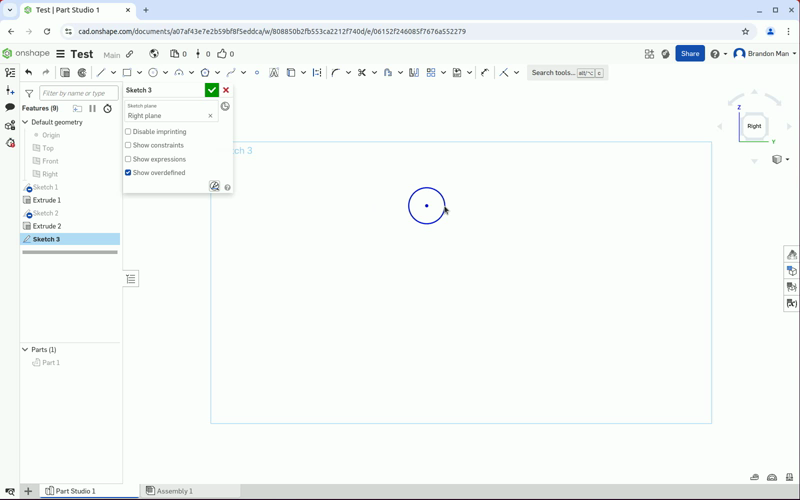
mouse_move(432, 197)
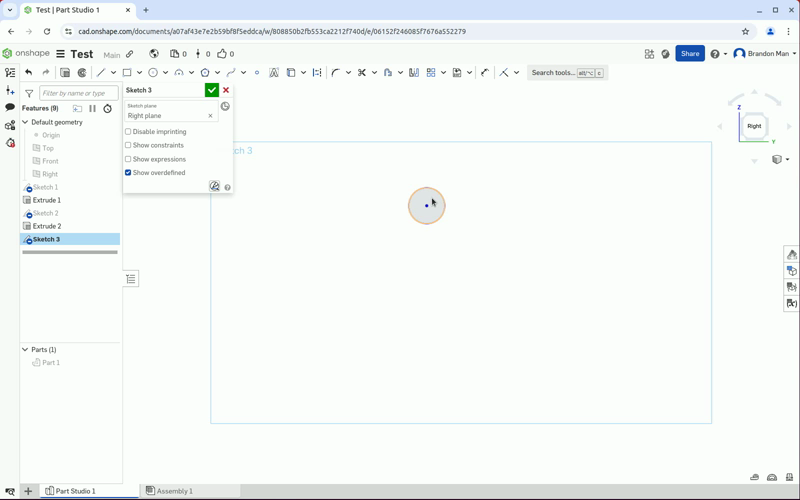
scroll(6)
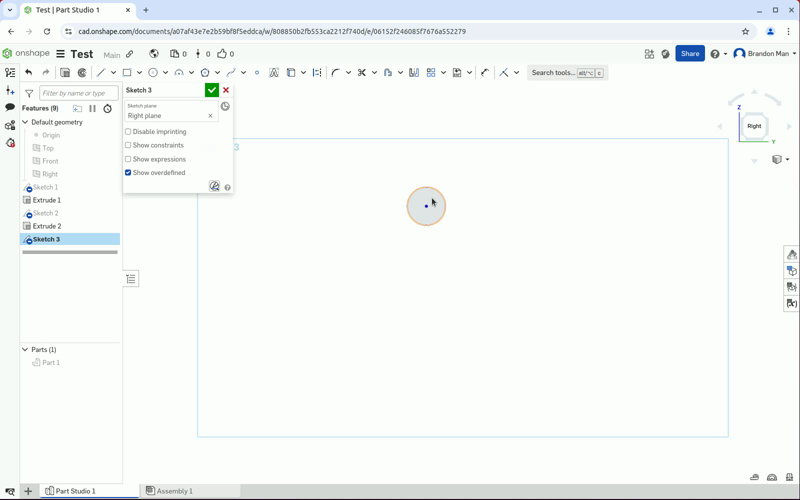
scroll(6)
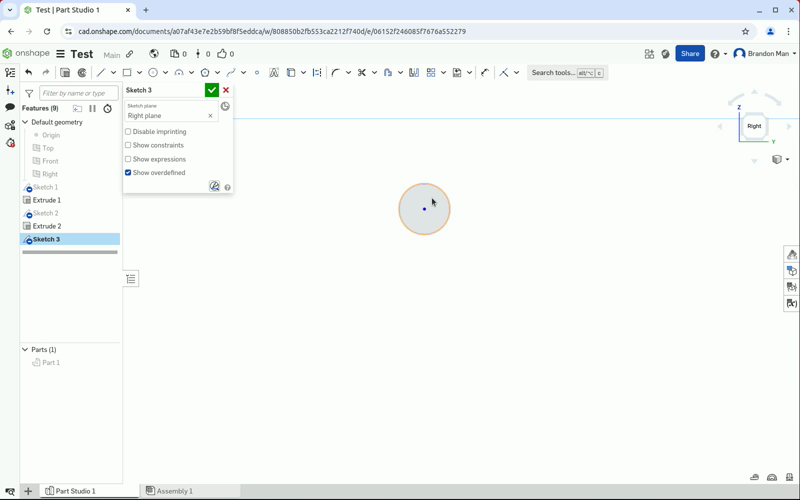
scroll(6)
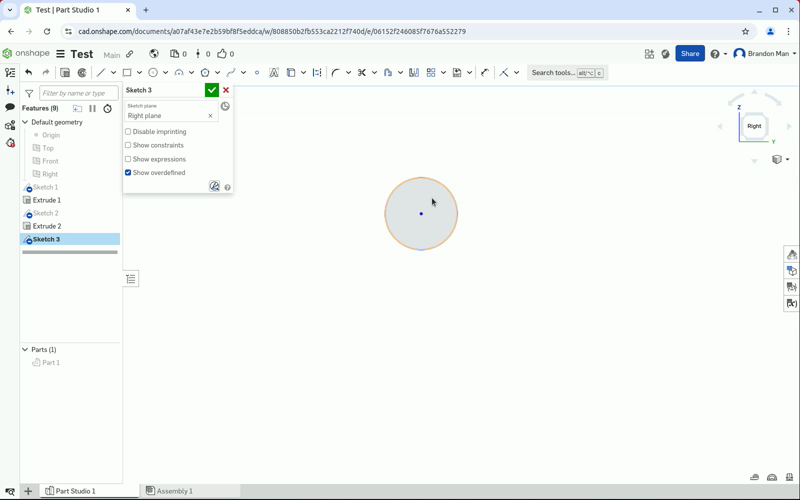
scroll(6)
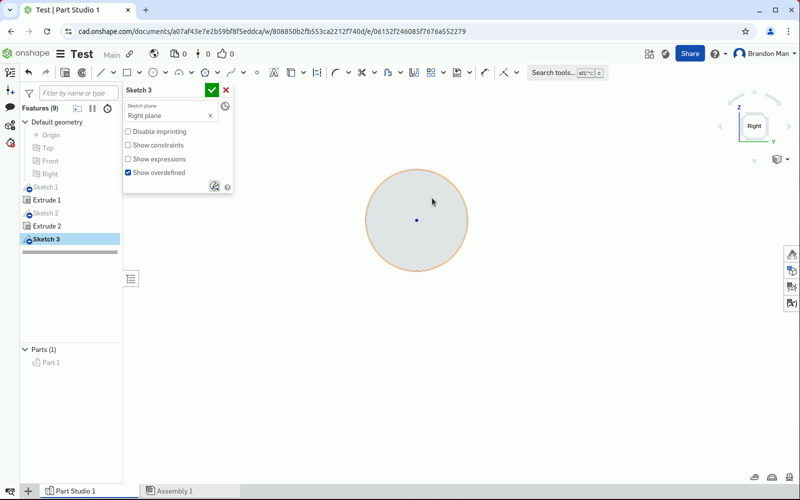
scroll(6)
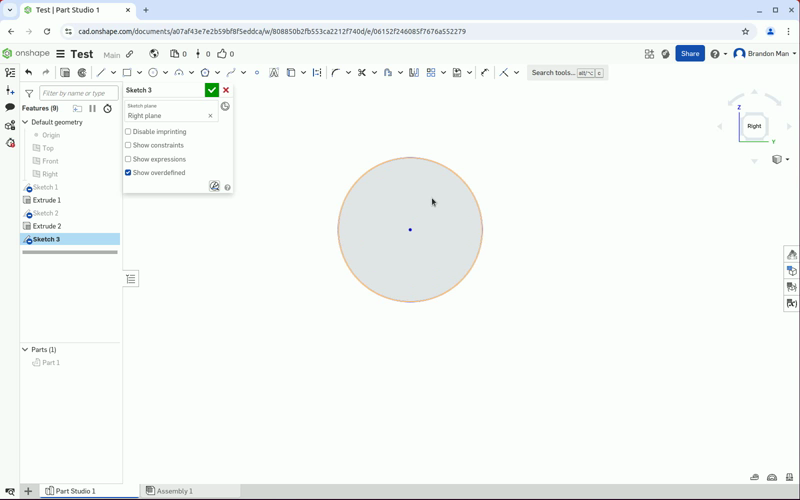
scroll(6)
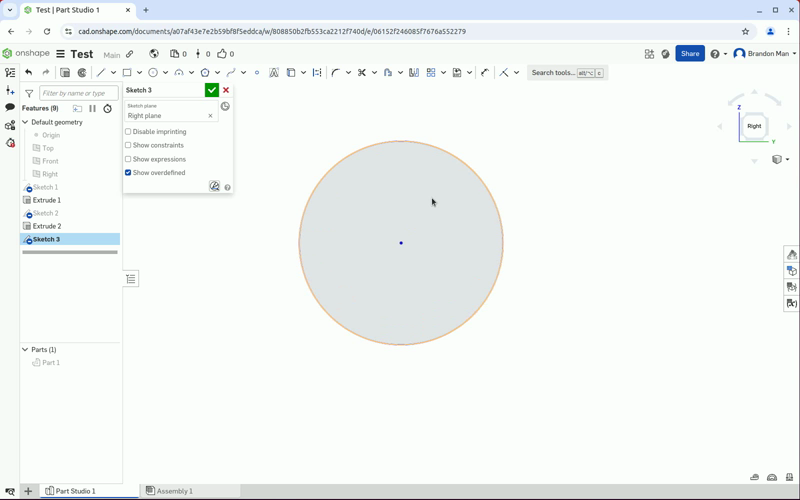
scroll(6)
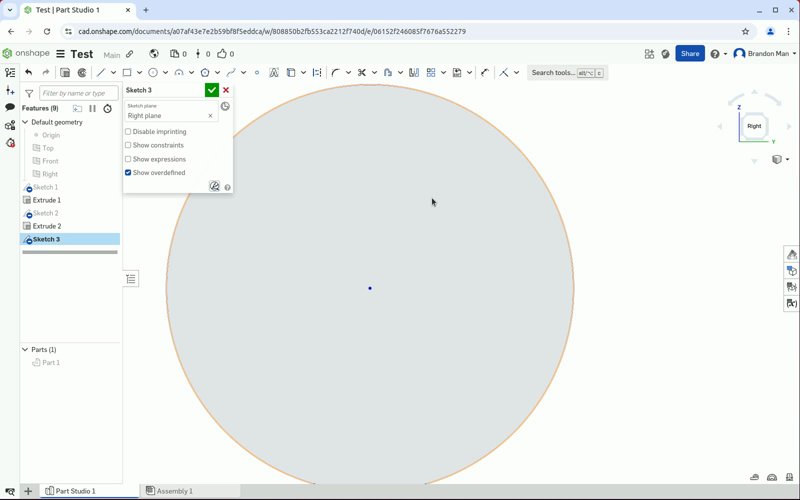
click(432, 197)
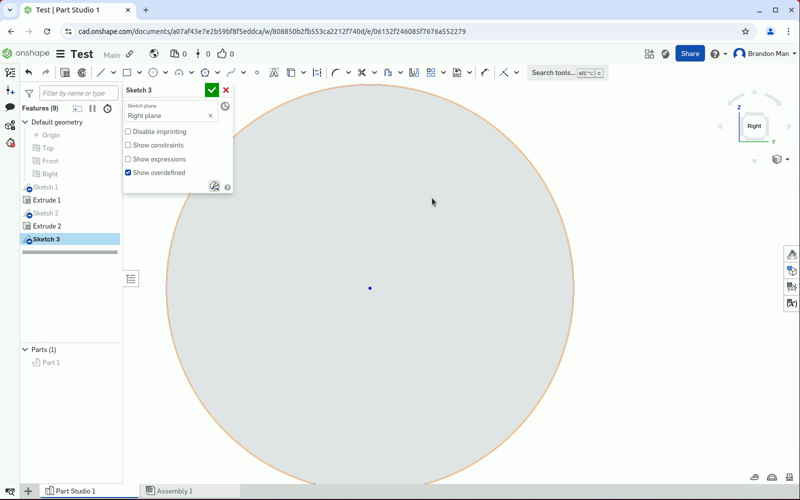
scroll(-6)
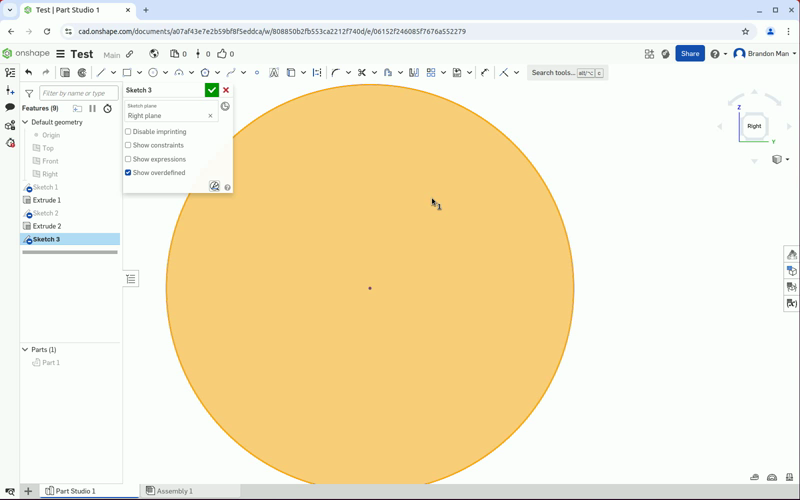
scroll(-6)
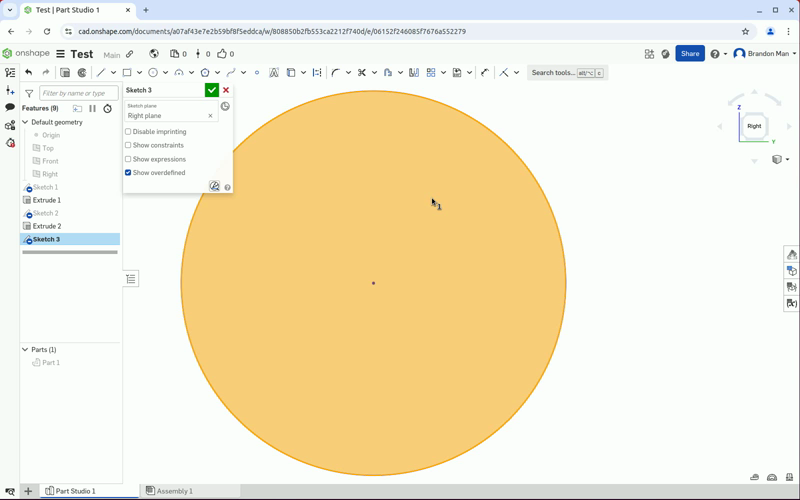
scroll(-6)
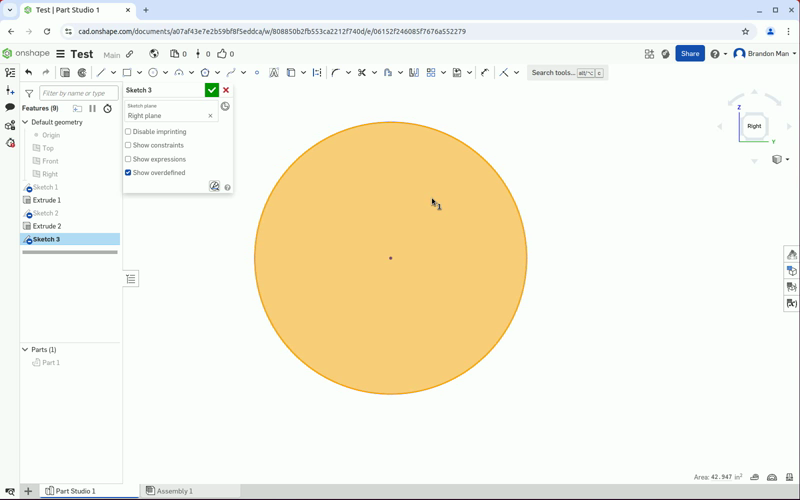
scroll(-6)
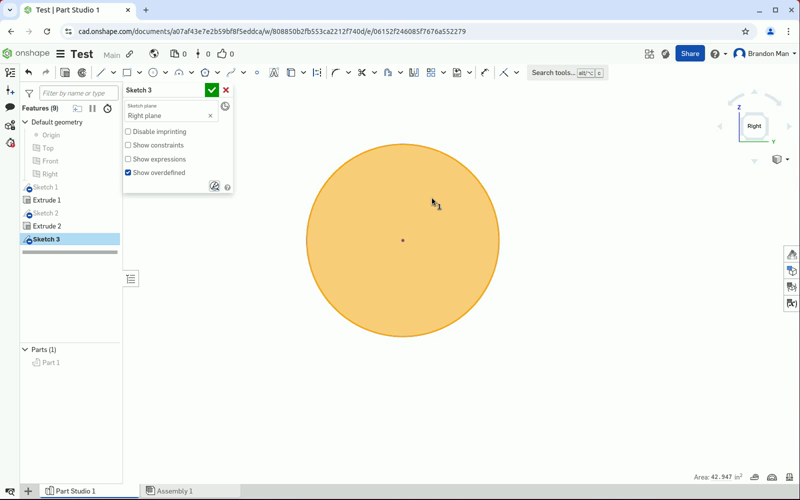
scroll(-6)
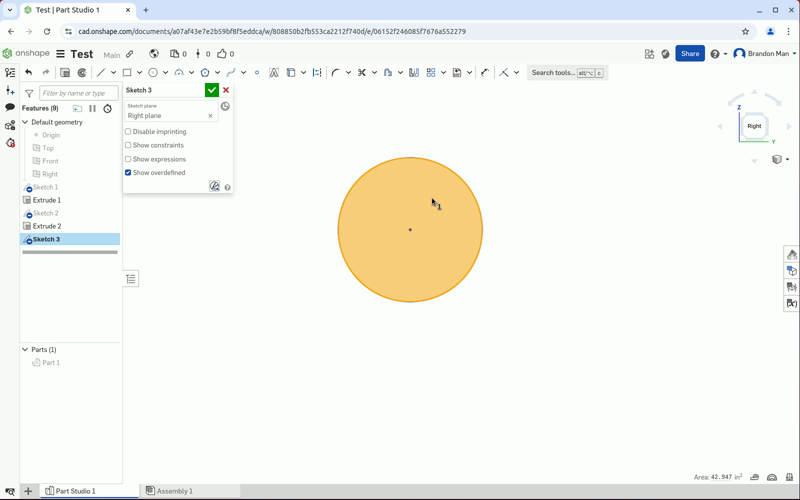
scroll(-6)
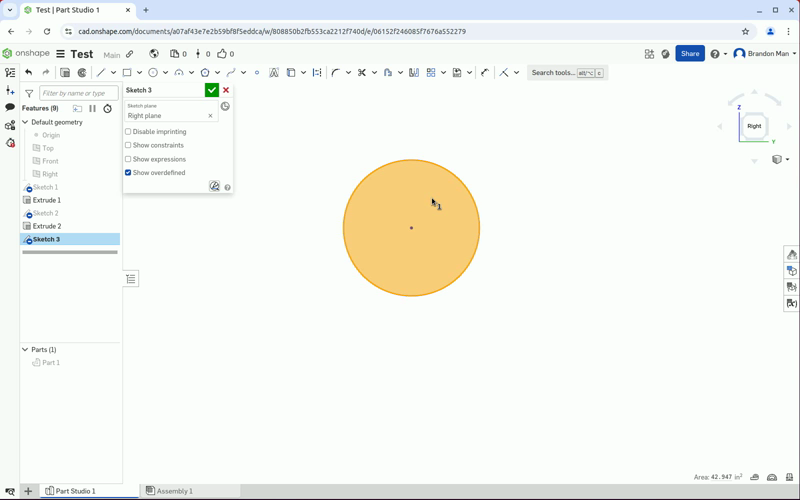
scroll(-6)
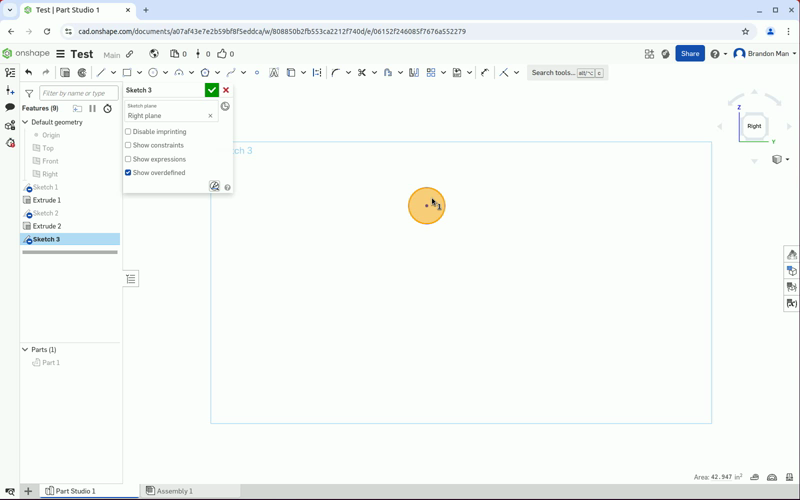
mouse_move(73, 352)
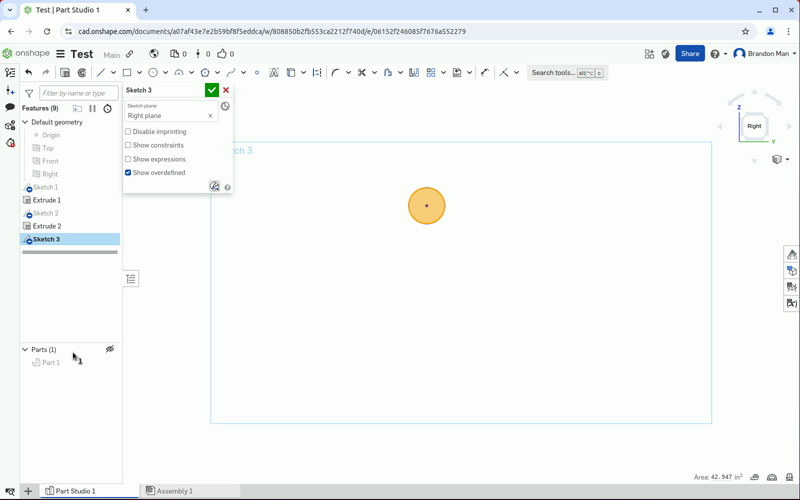
key(shift+y)
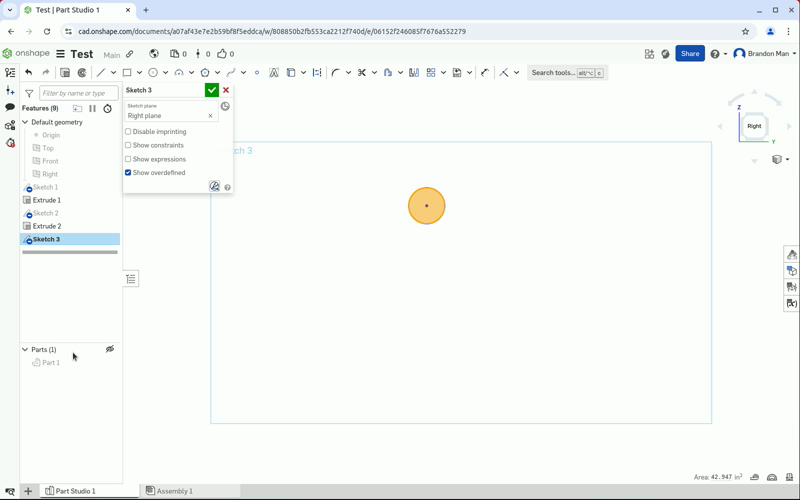
key(shift+e)
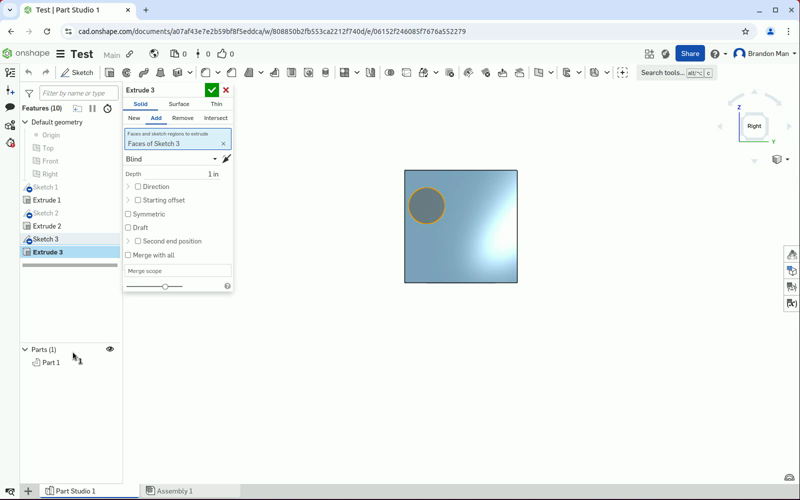
mouse_move(143, 106)
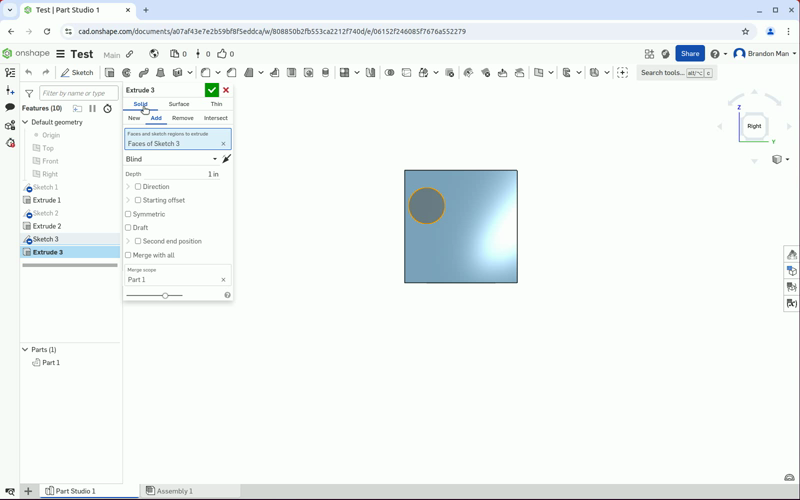
click(143, 106)
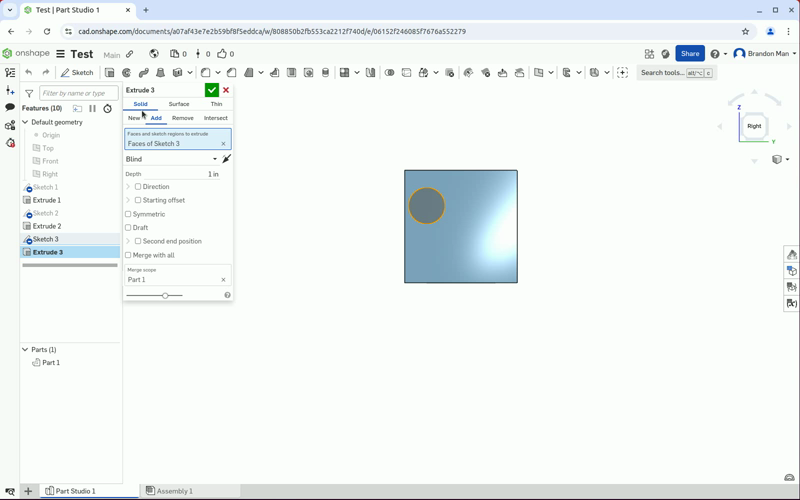
mouse_move(137, 120)
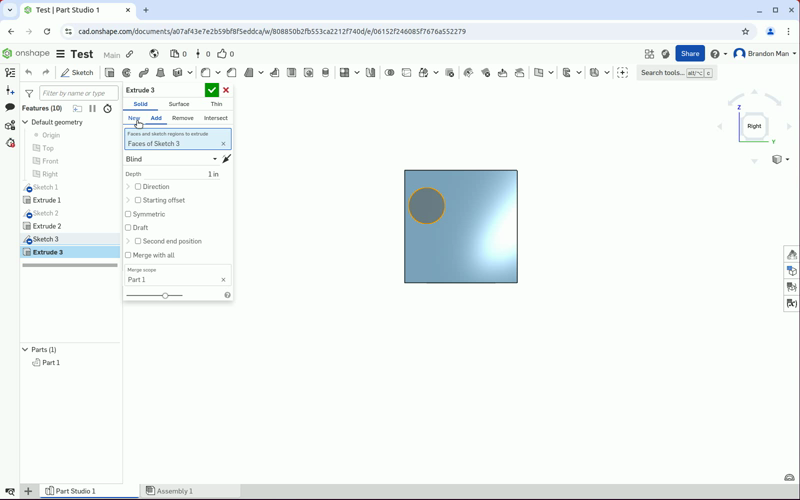
click(137, 120)
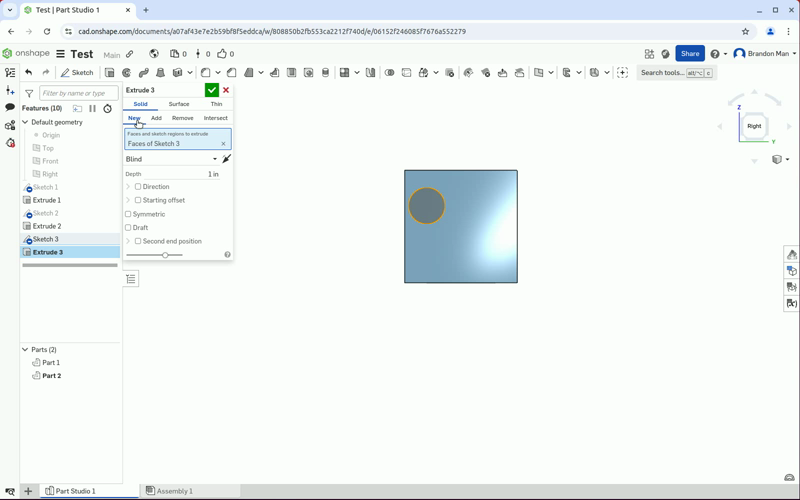
key(tab, 4)
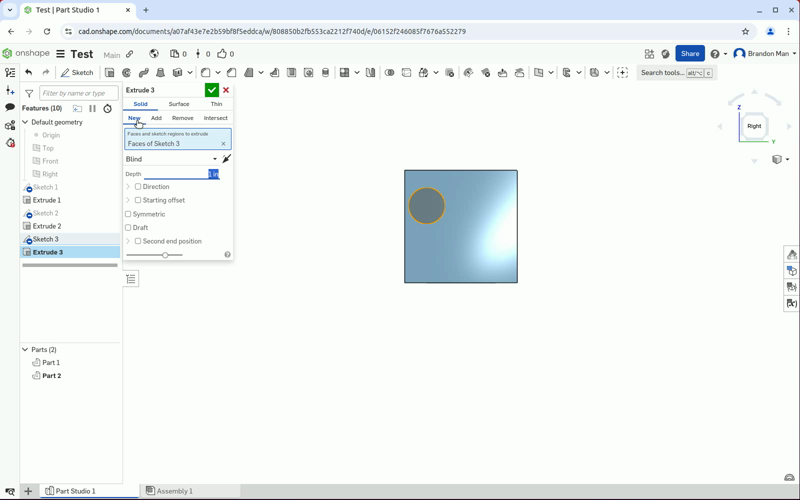
text(-13.961)
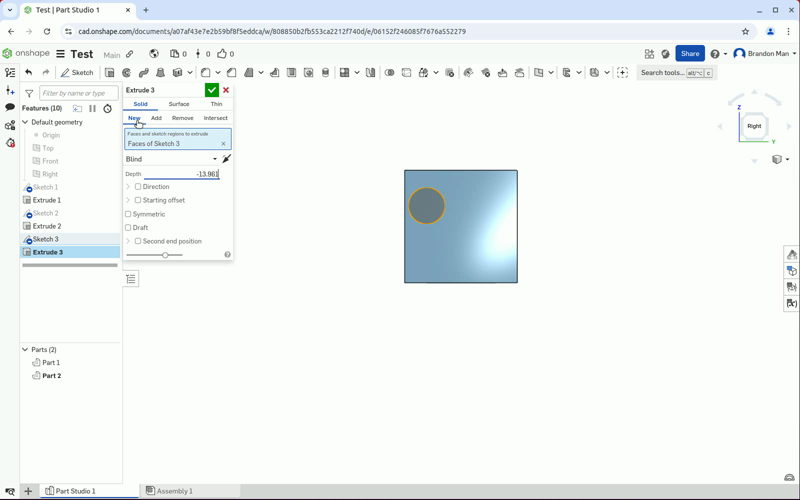
key(enter)
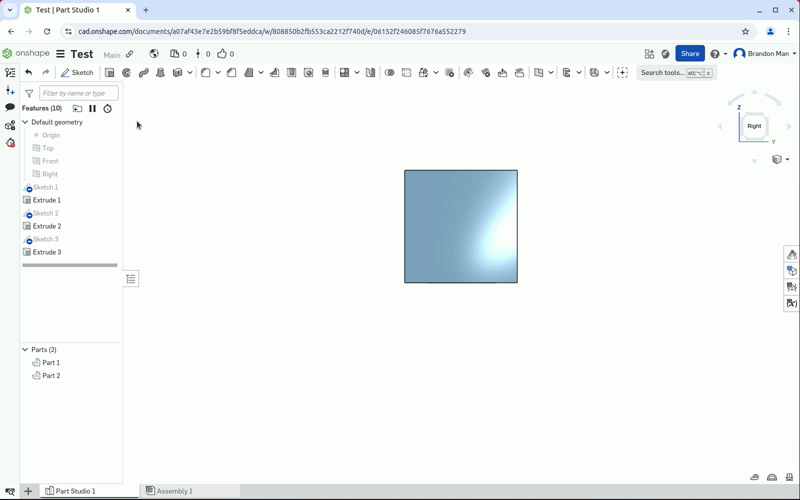
key(shift+h)
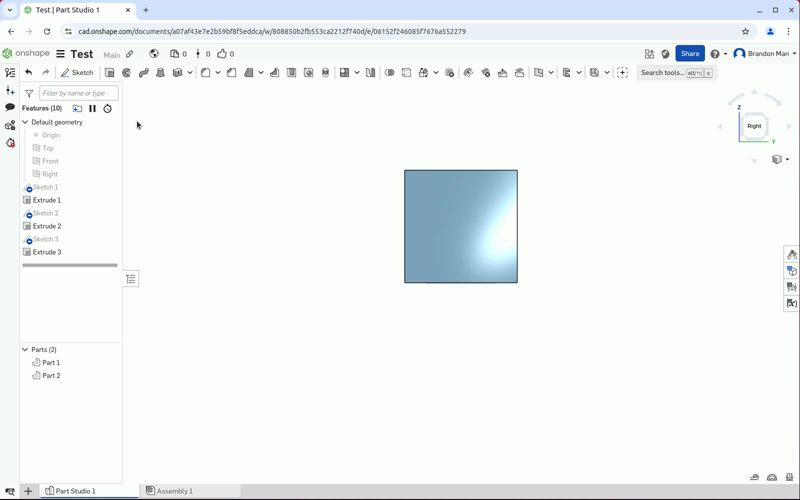
key(shift+h)
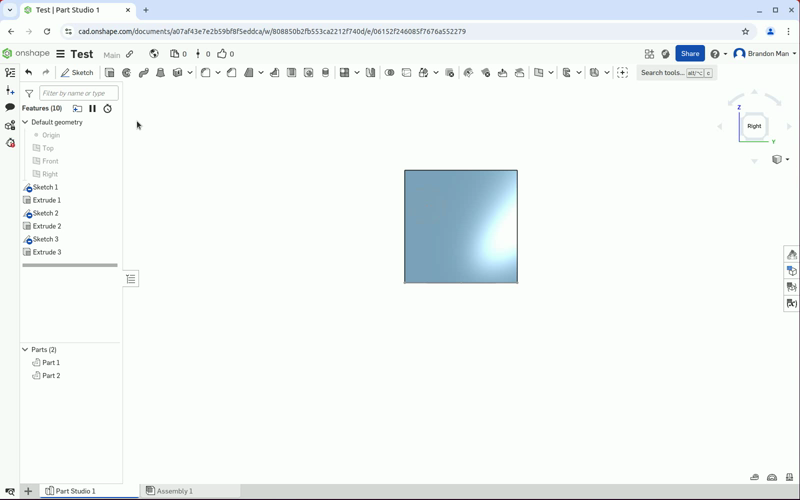
key(shift+7)
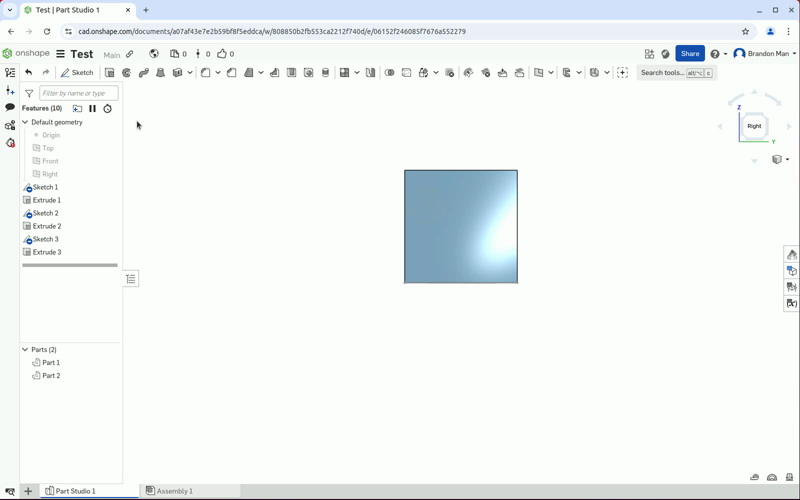
key(right, 2)
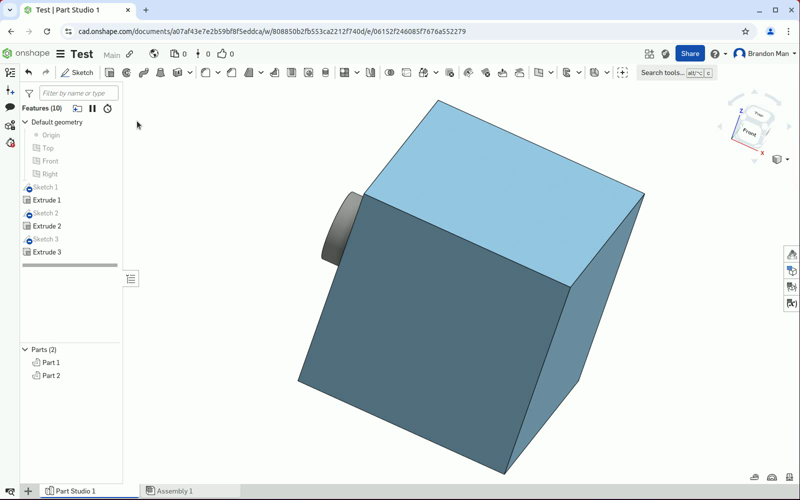
key(down, 2)
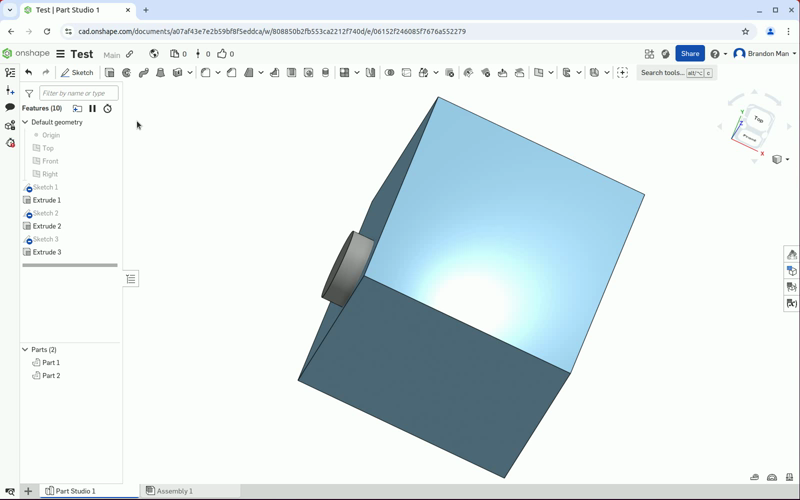
key(up, 2)
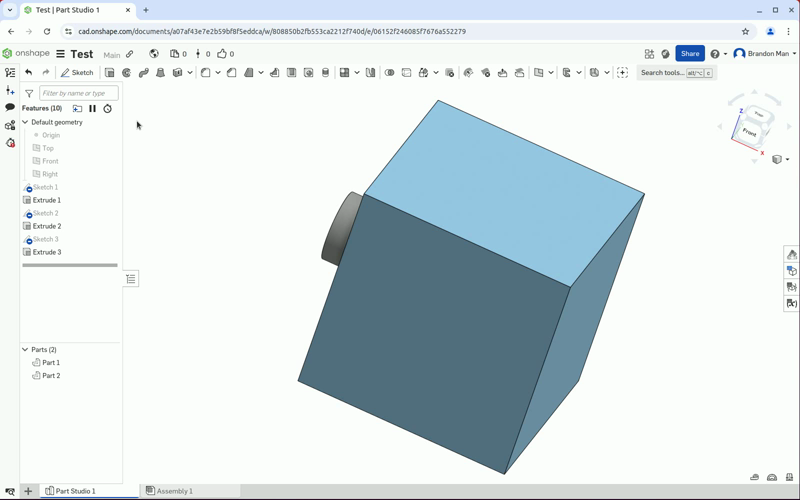
key(left, 2)
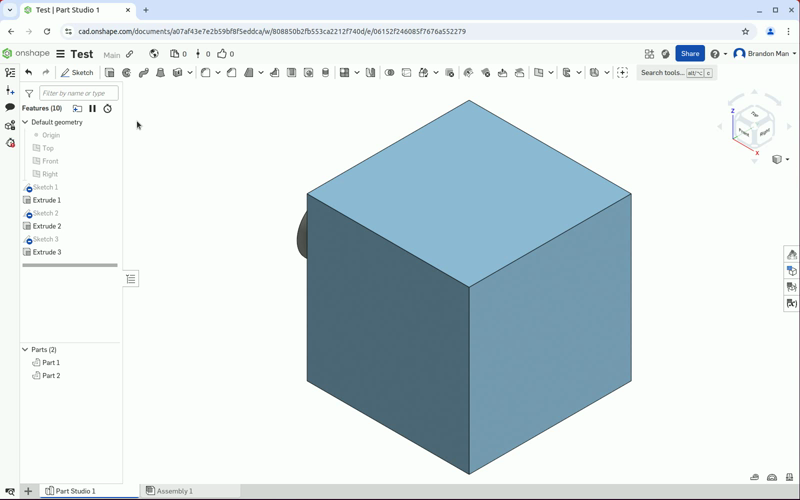
mouse_move(73, 189)
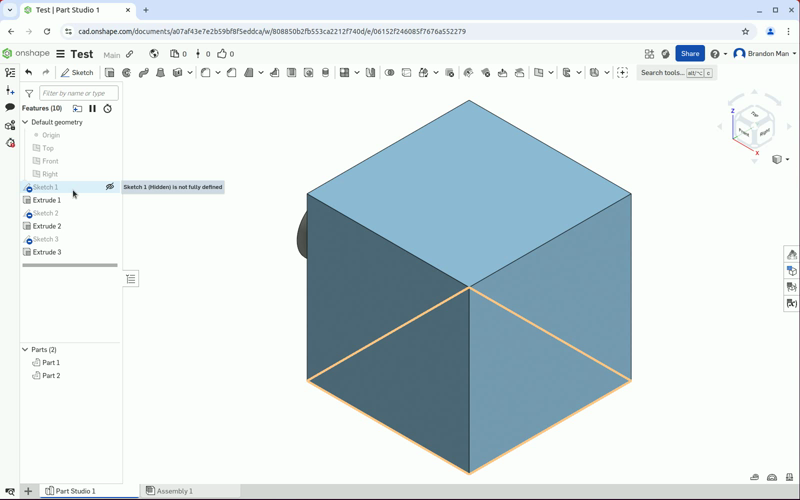
click(73, 189)